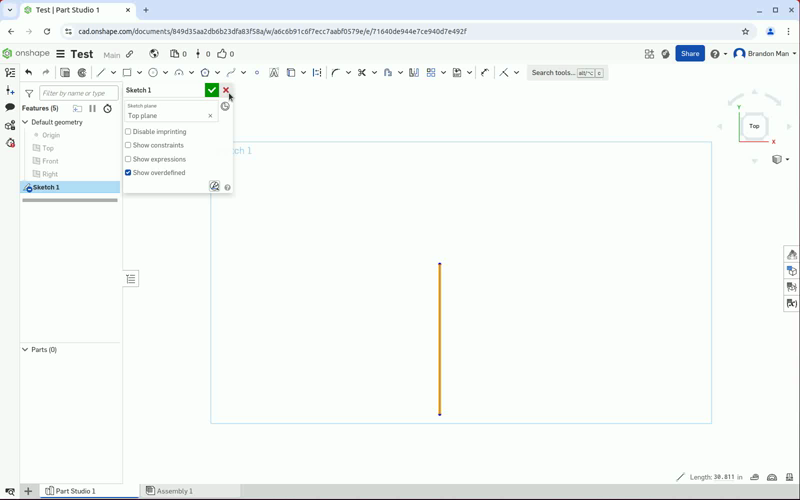
key(shift+h)
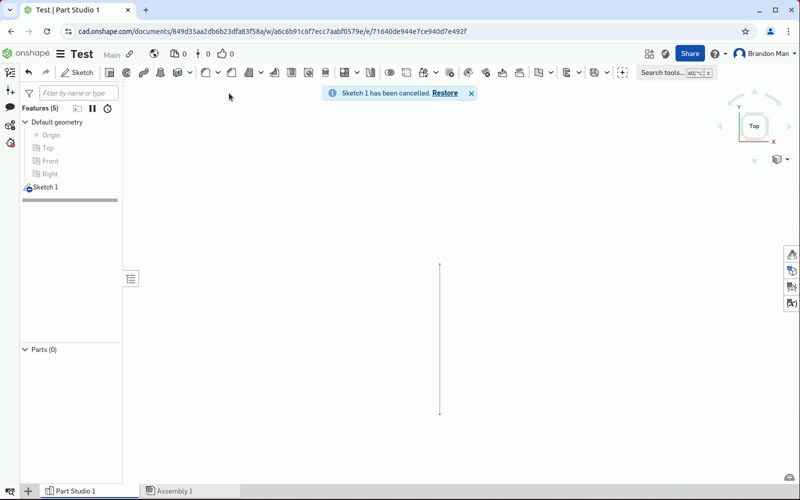
key(shift+s)
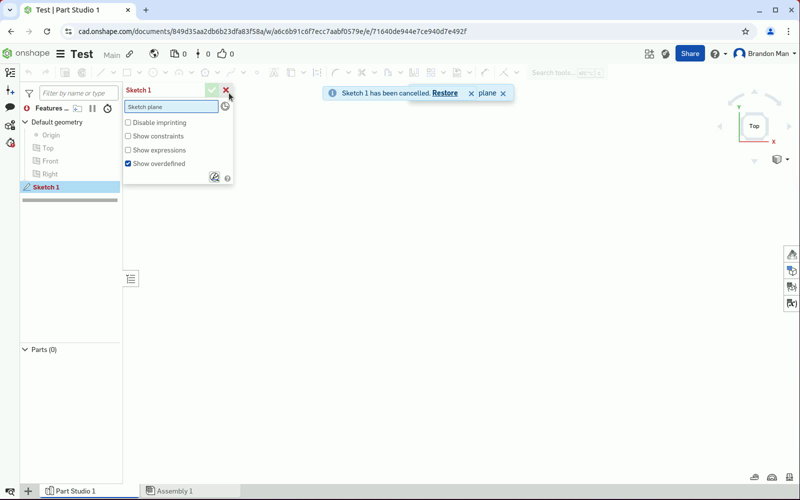
mouse_move(73, 150)
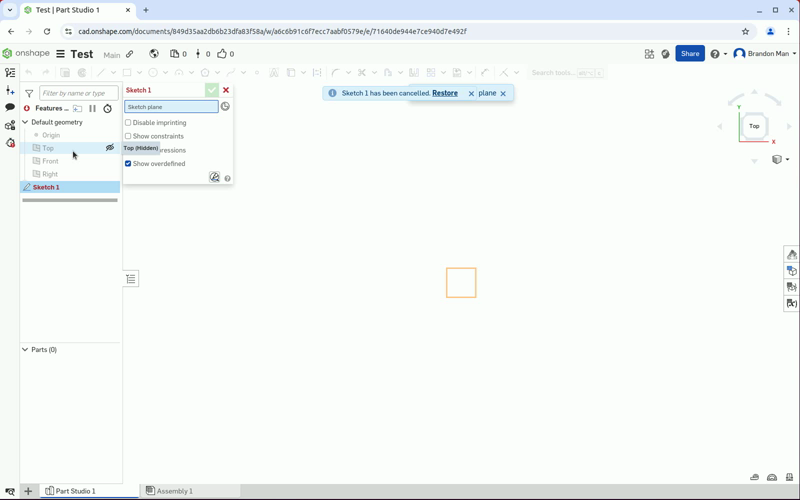
click(73, 150)
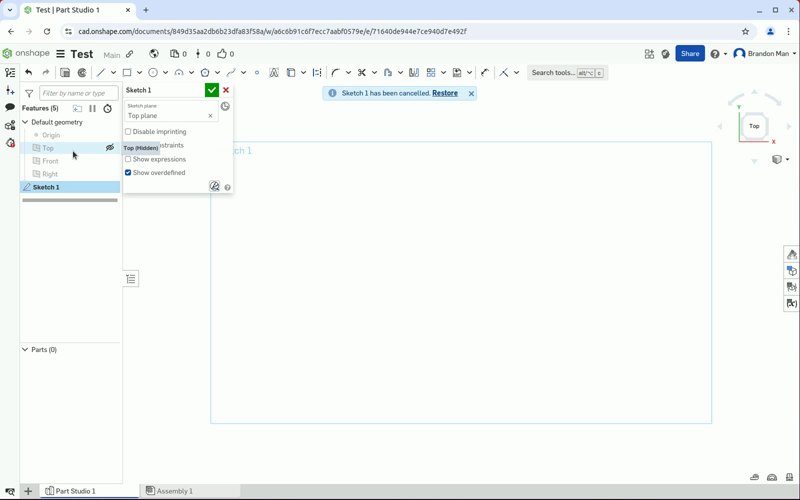
mouse_move(73, 352)
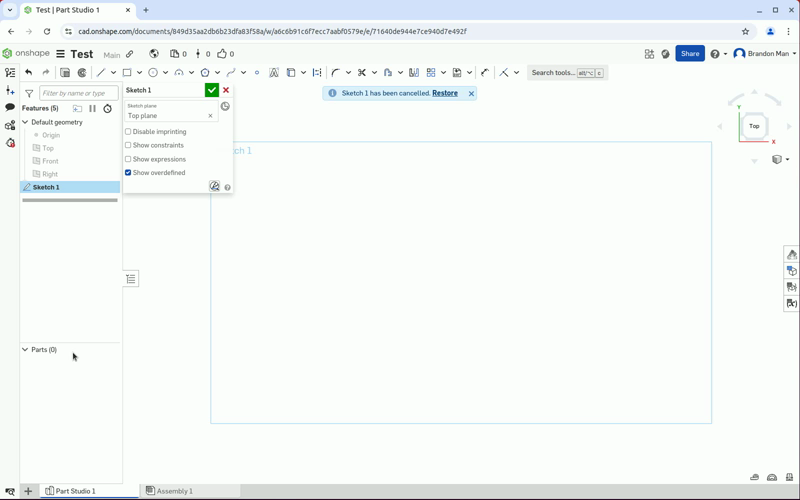
key(y)
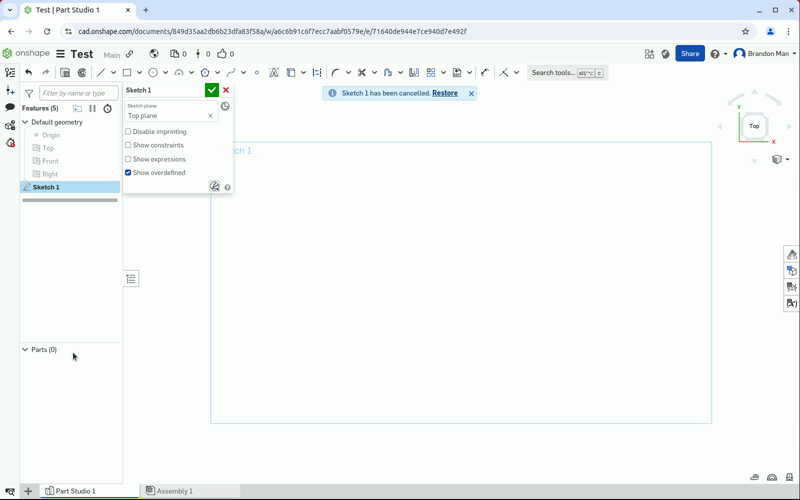
key(c)
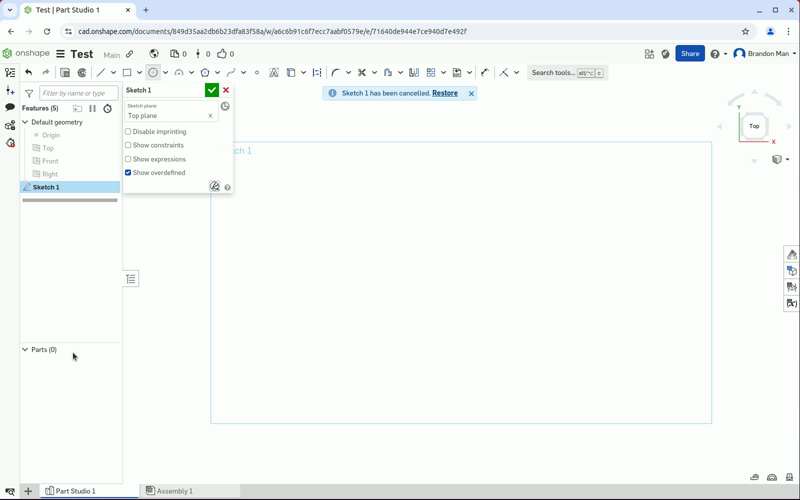
key_down(shift)
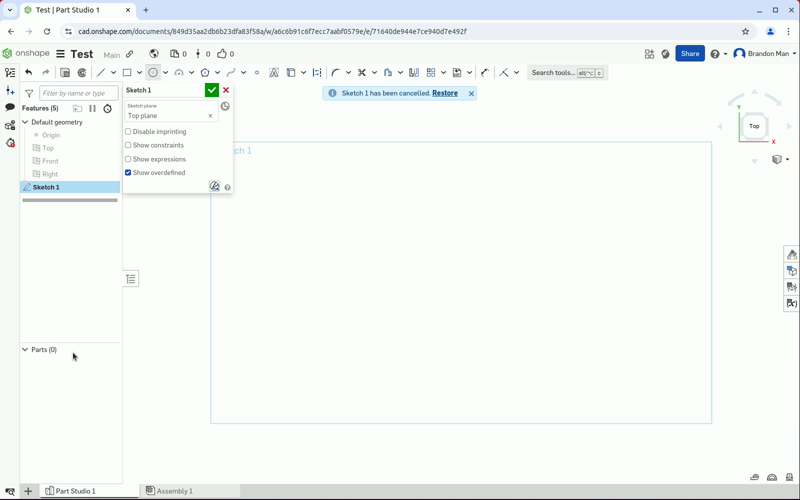
mouse_move(461, 282)
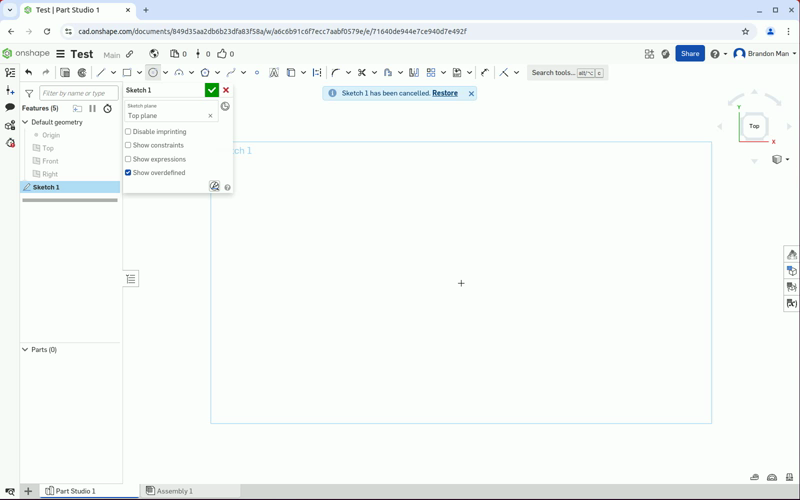
click(461, 282)
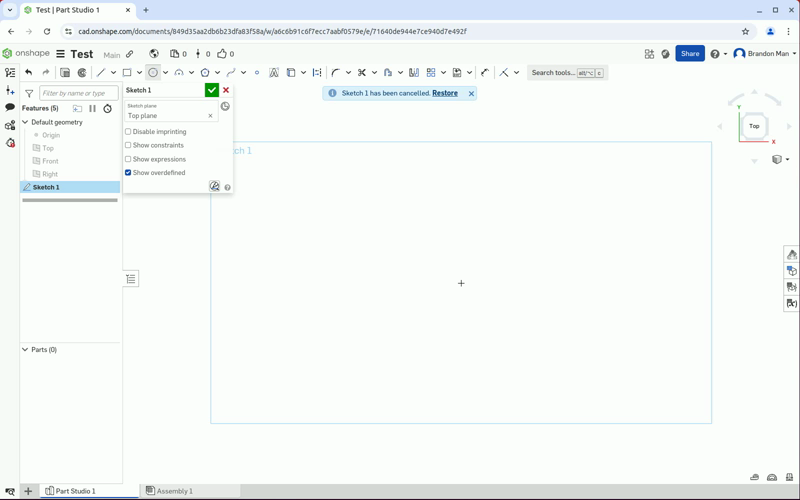
key_up(shift)
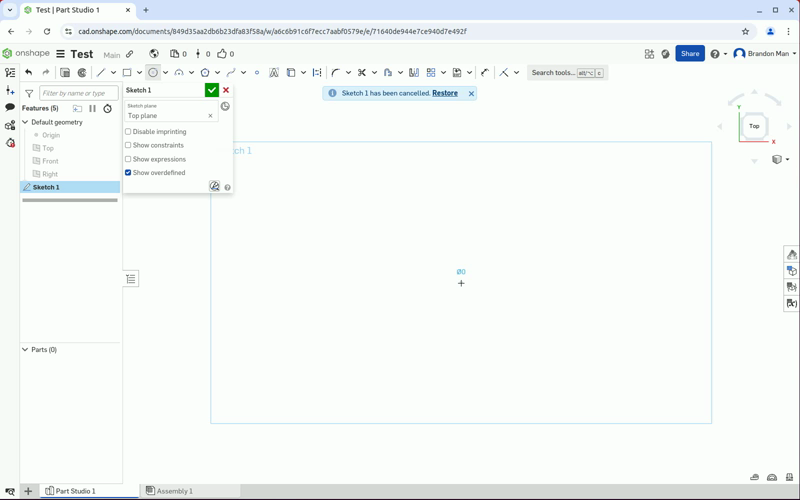
mouse_move(574, 282)
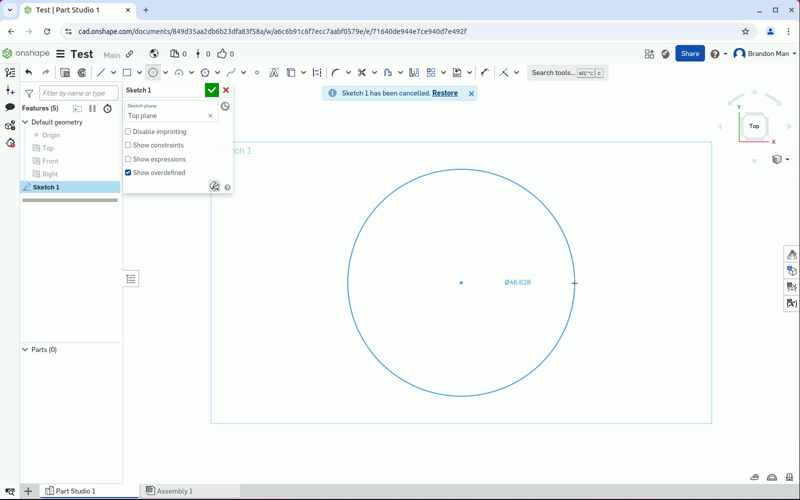
click(574, 282)
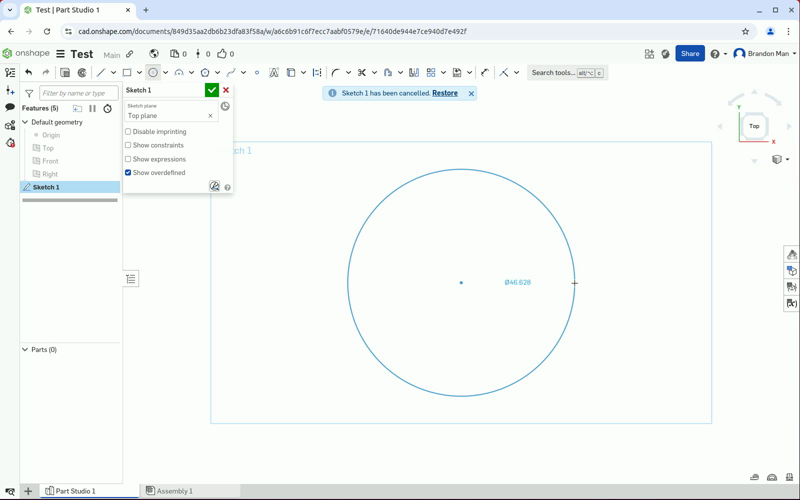
key(esc)
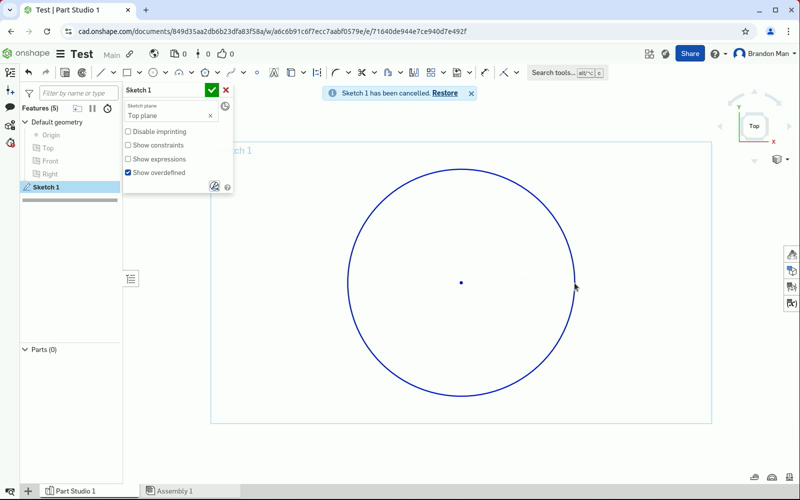
mouse_move(421, 330)
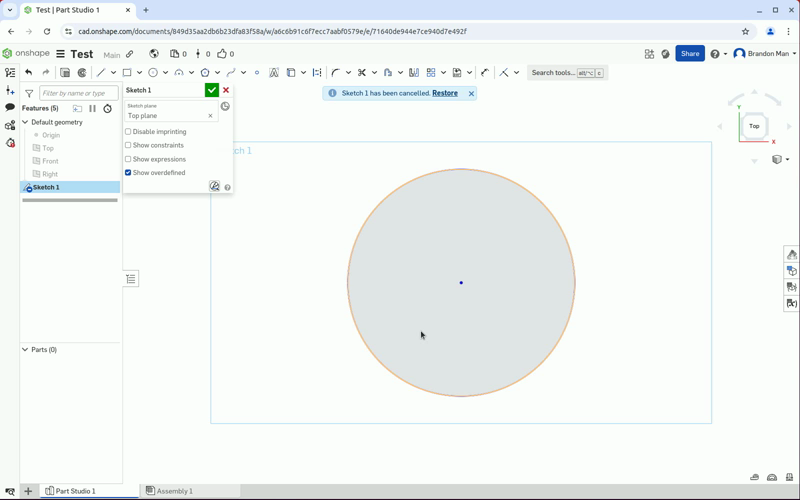
click(421, 330)
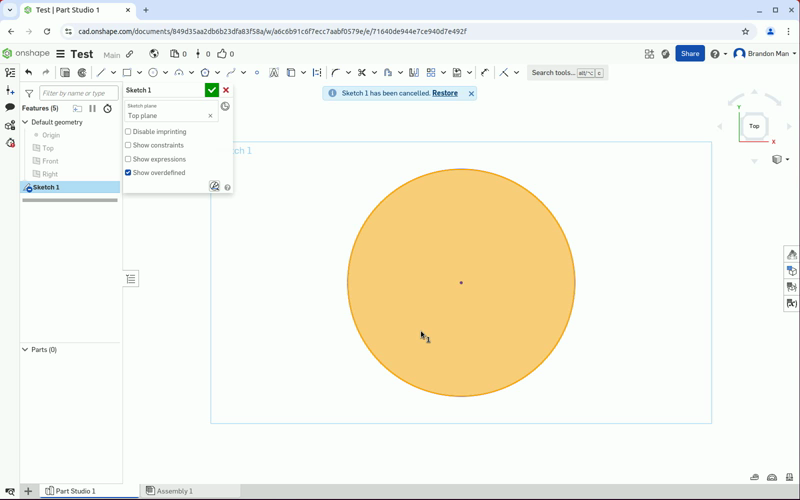
mouse_move(73, 352)
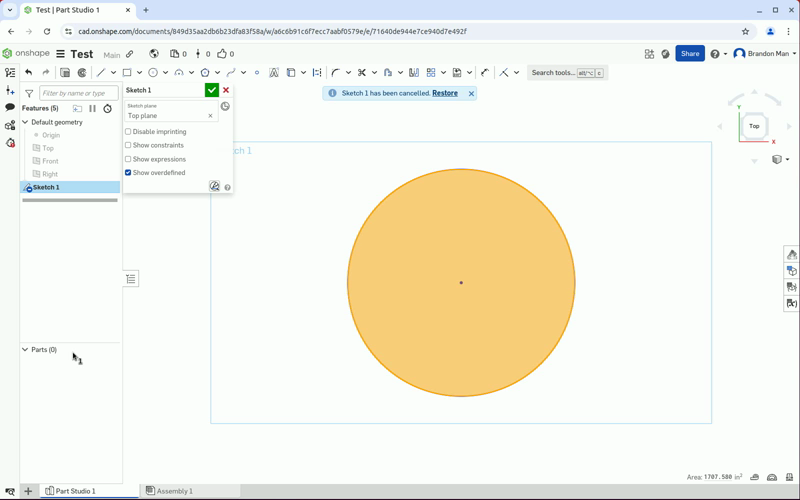
key(shift+y)
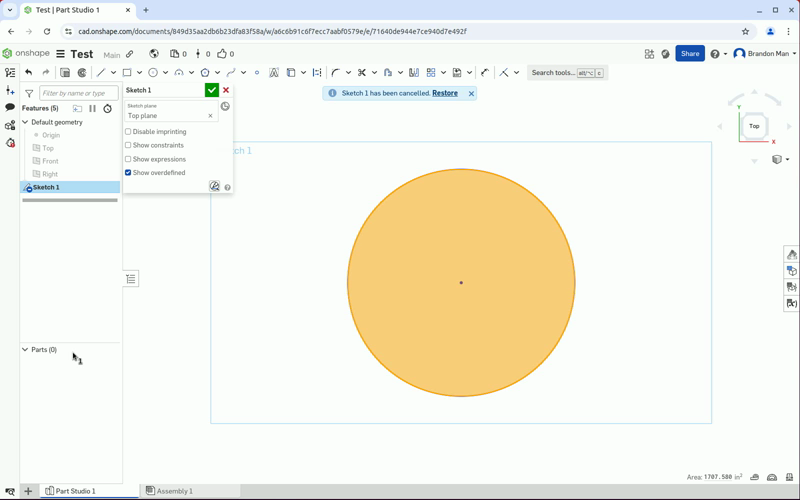
key(shift+e)
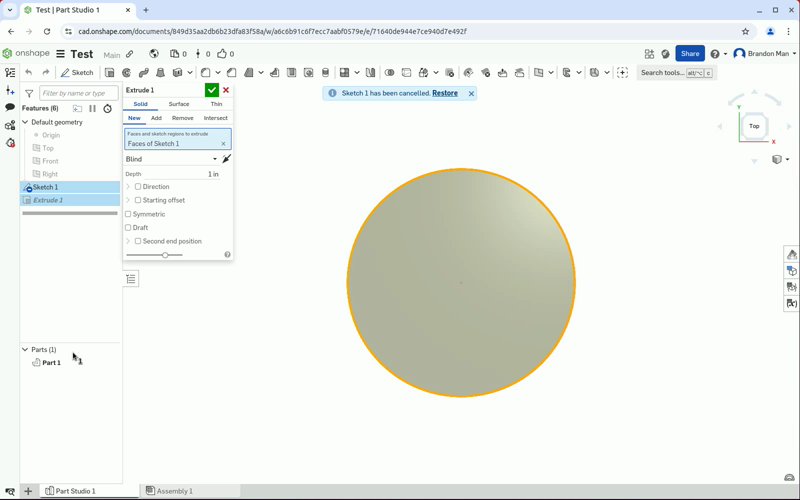
mouse_move(143, 106)
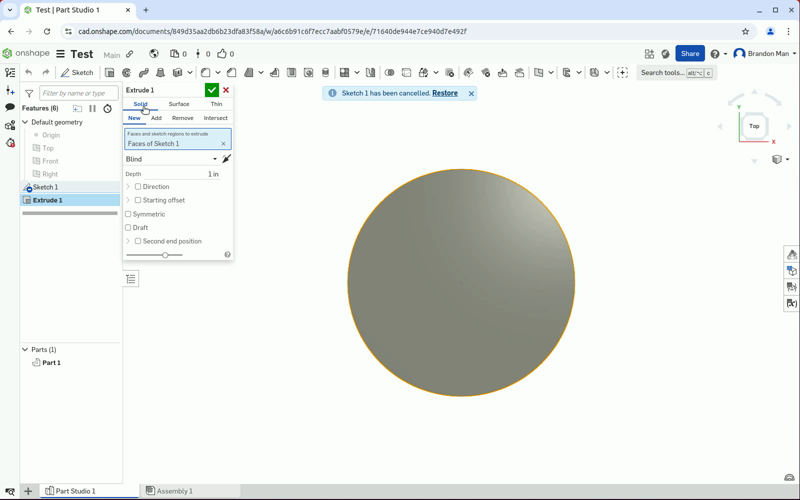
click(143, 106)
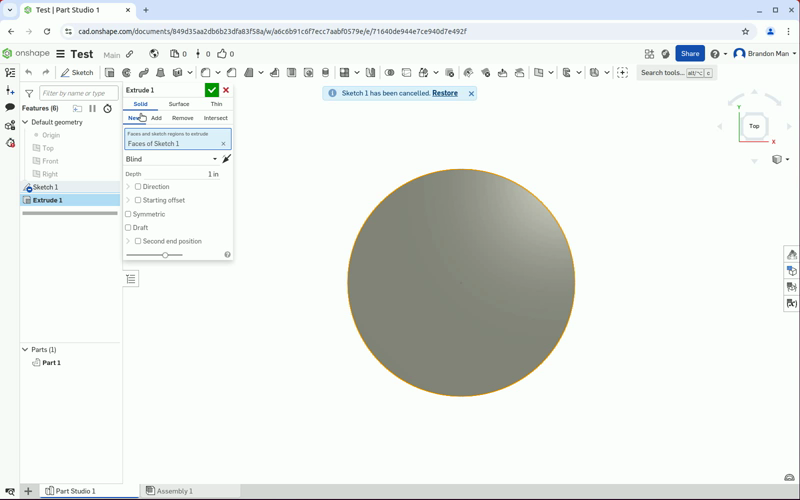
mouse_move(137, 120)
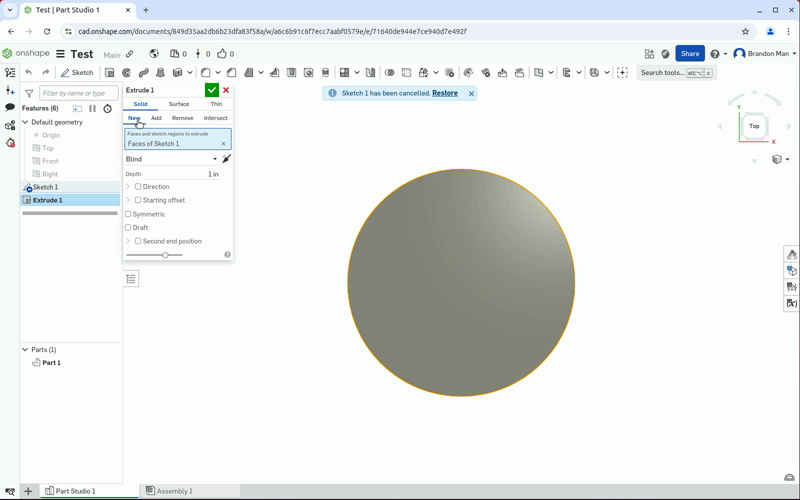
click(137, 120)
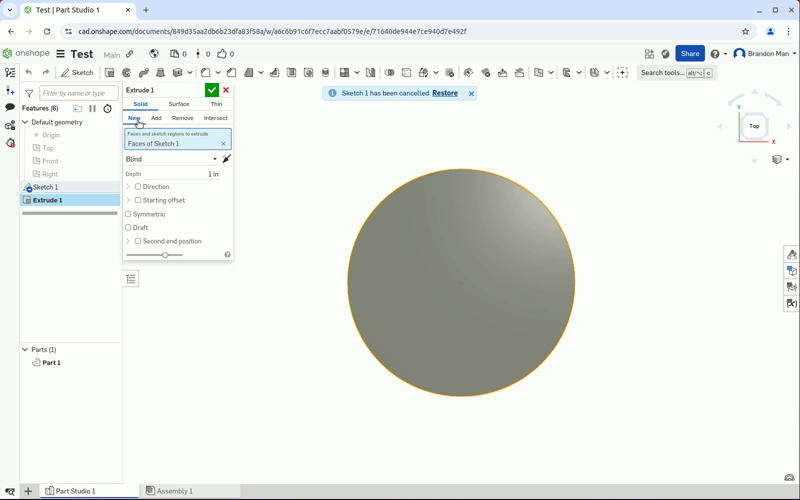
key(tab, 4)
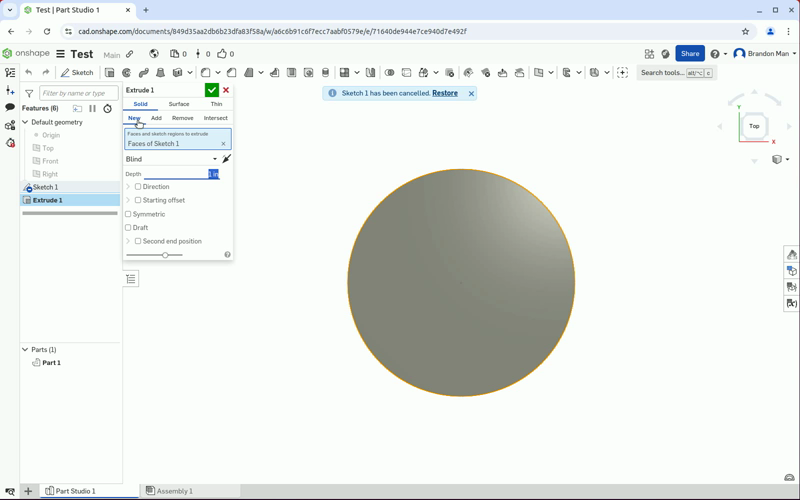
text(3.611)
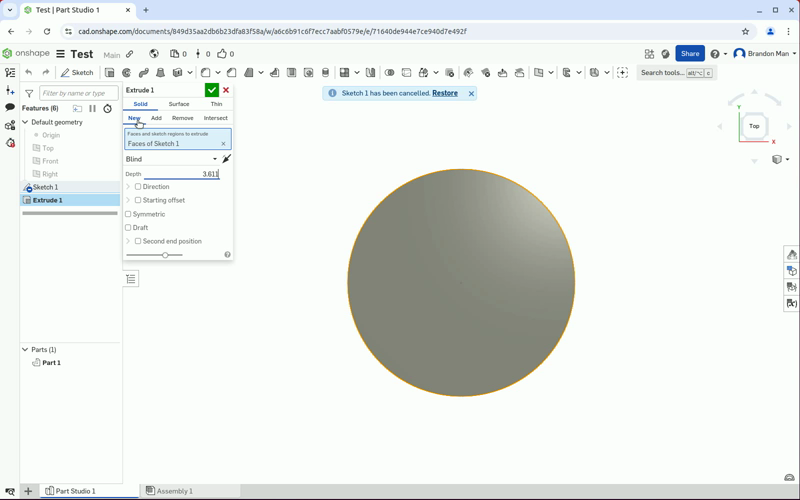
key(enter)
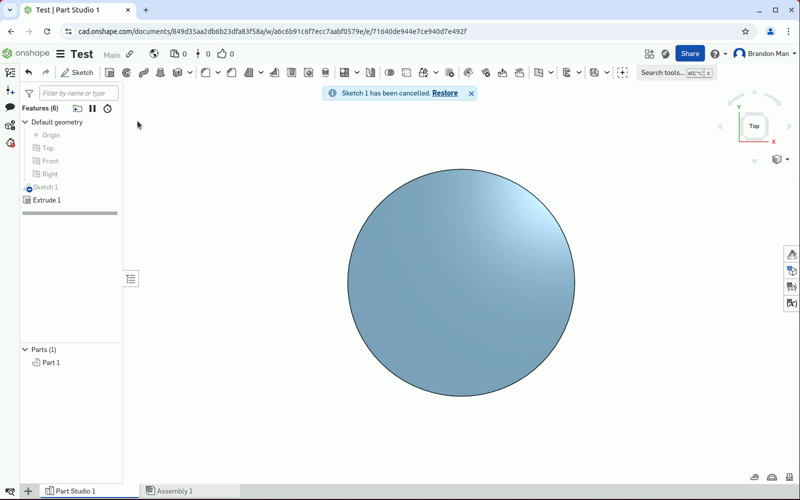
key(shift+h)
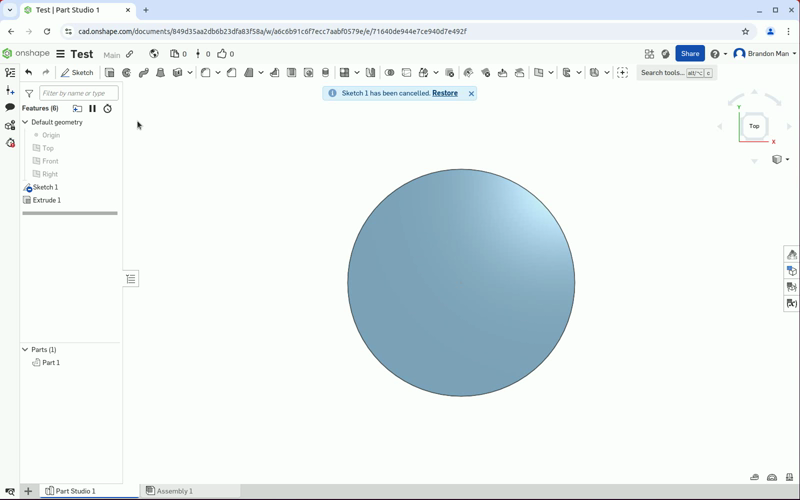
key(shift+h)
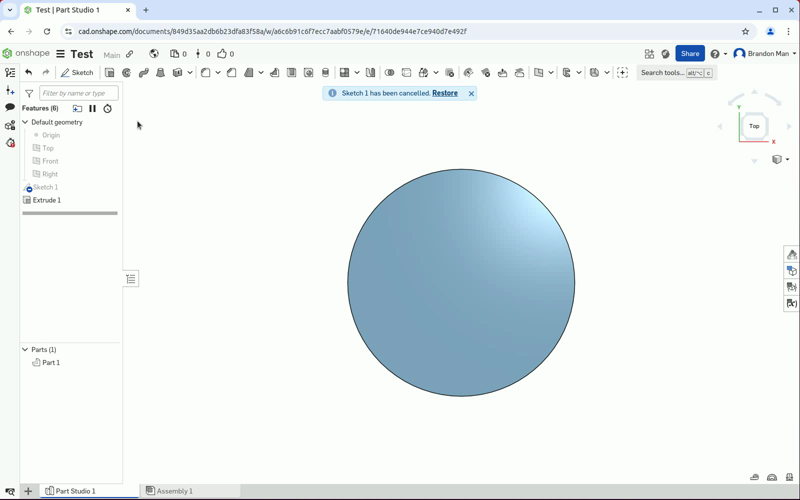
mouse_move(73, 189)
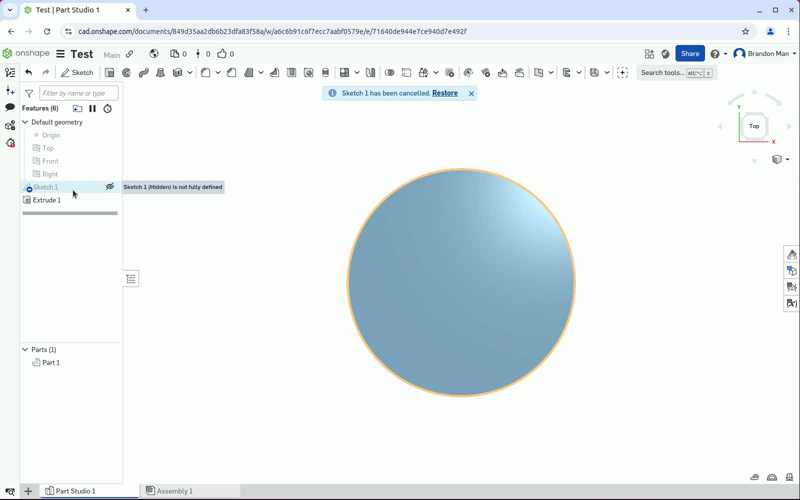
click(73, 189)
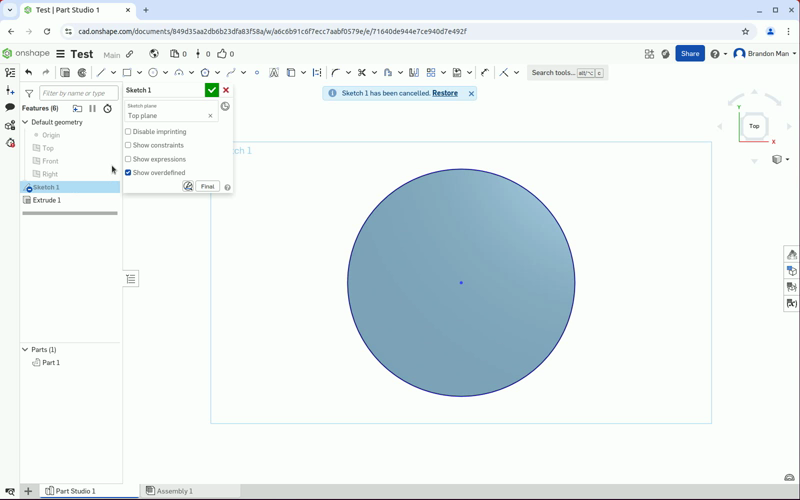
mouse_move(229, 92)
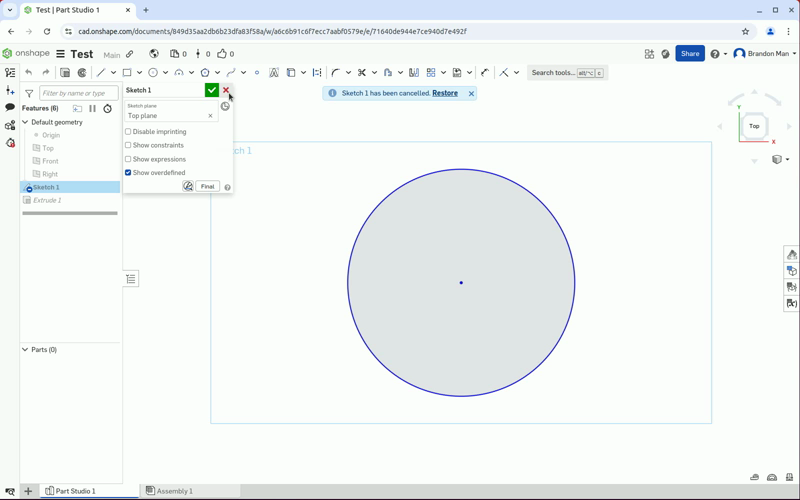
click(229, 92)
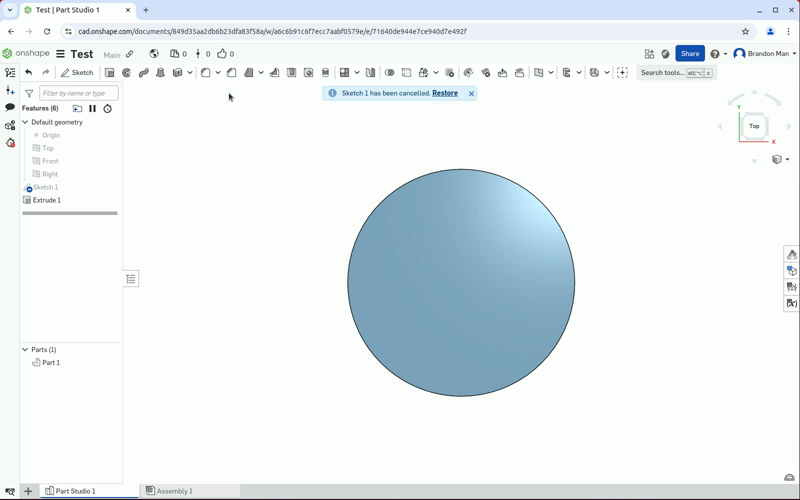
mouse_move(541, 75)
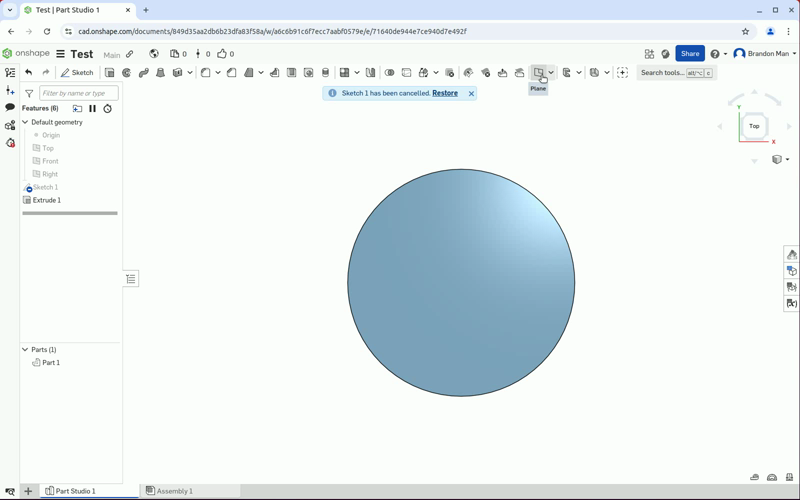
click(541, 75)
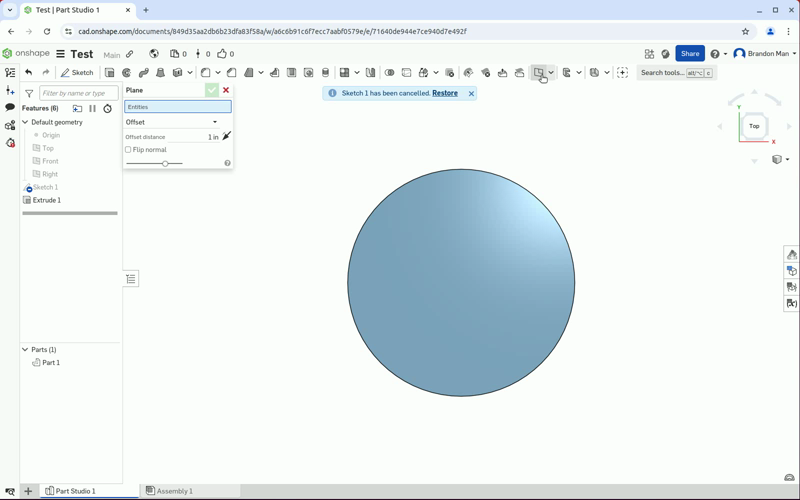
mouse_move(73, 150)
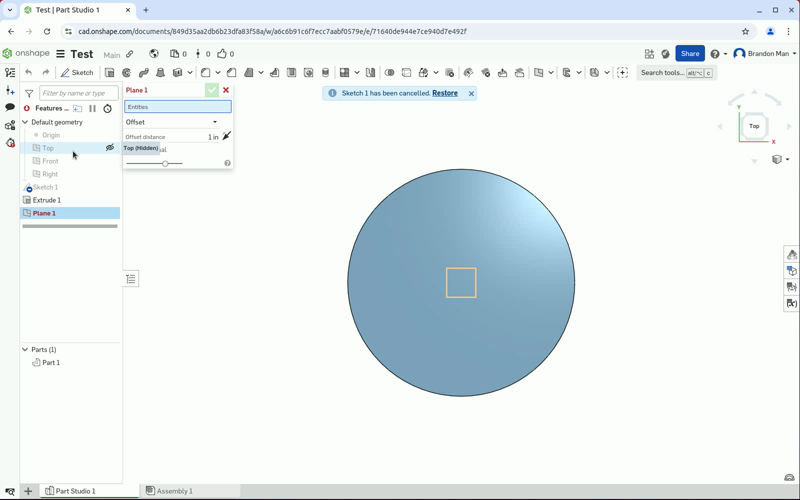
click(73, 150)
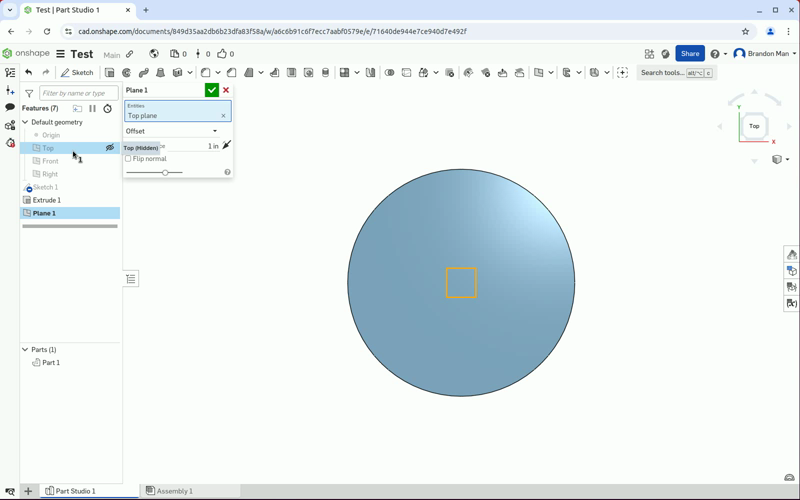
key(tab, 2)
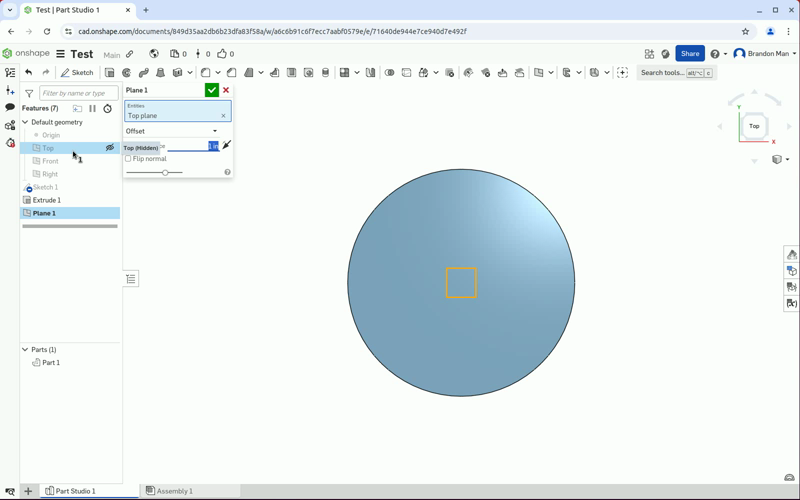
text(3.605)
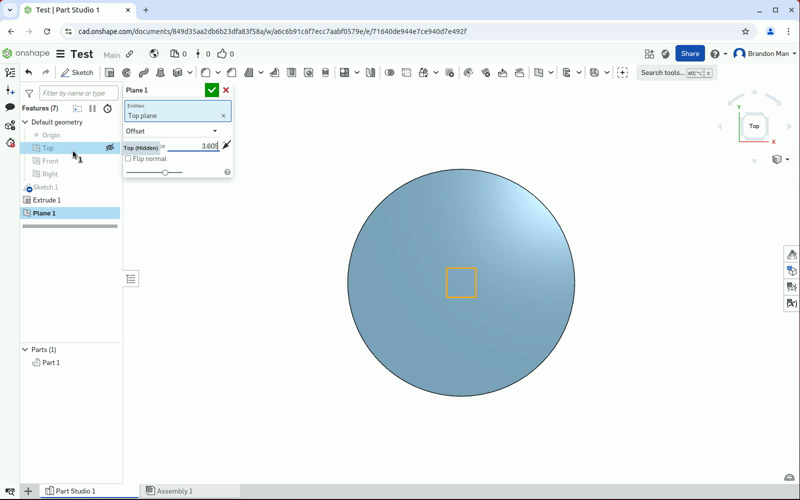
key(enter, 2)
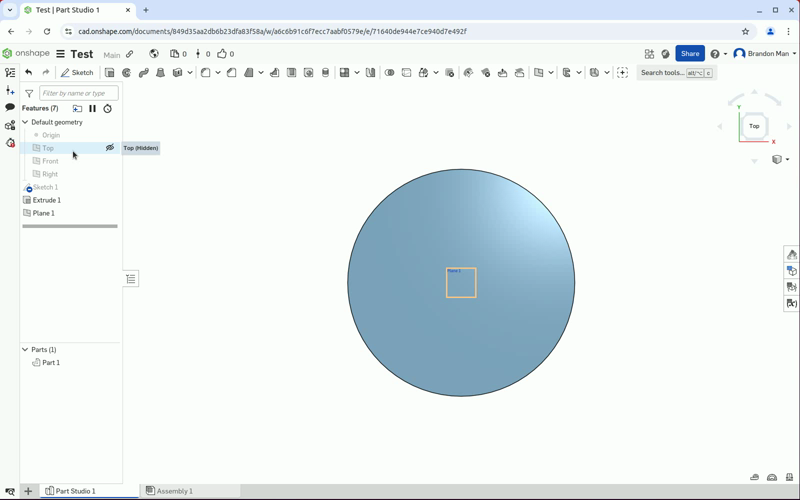
key(shift+s)
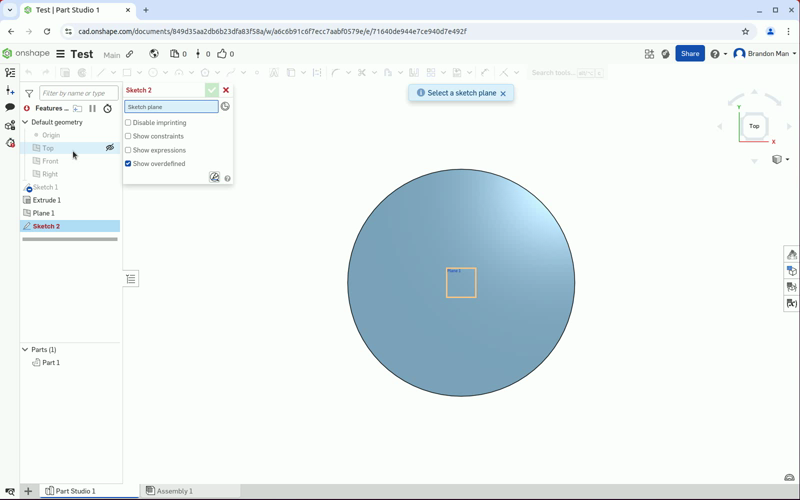
mouse_move(73, 215)
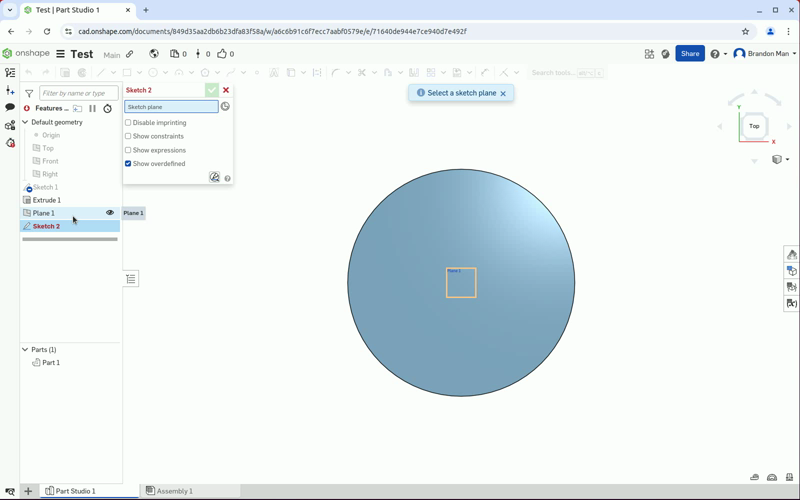
click(73, 215)
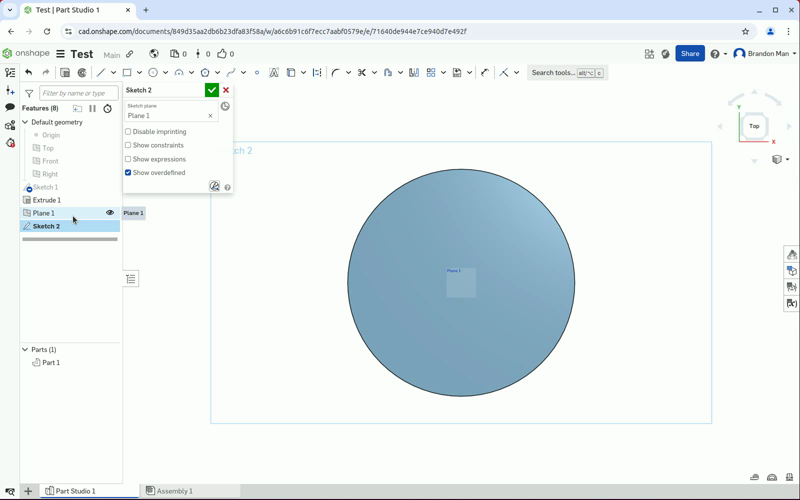
mouse_move(73, 352)
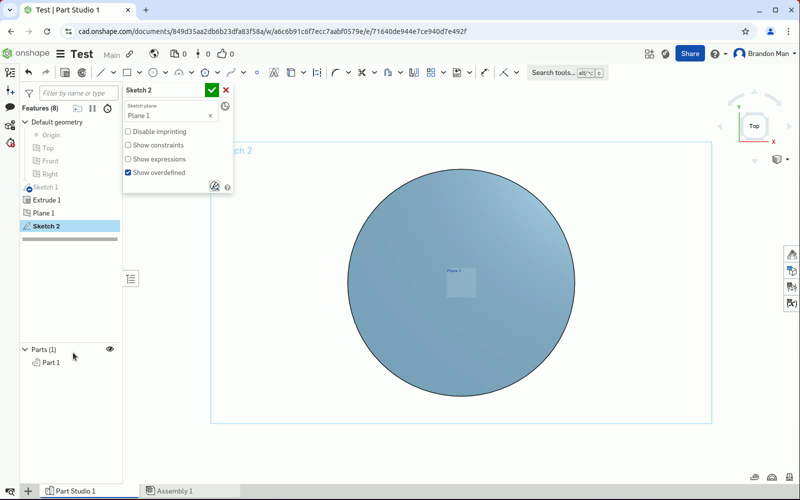
key(y)
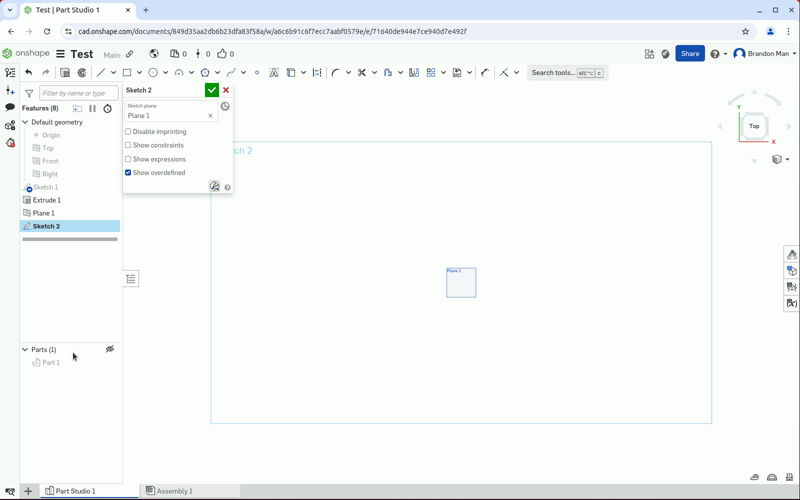
key(c)
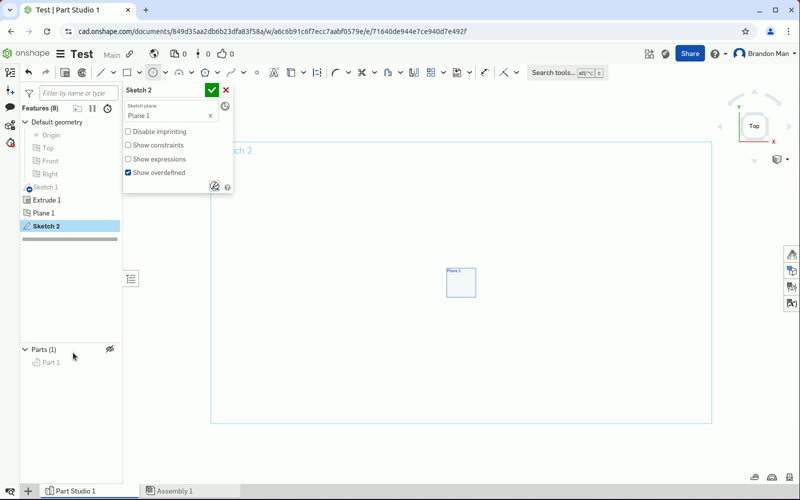
key_down(shift)
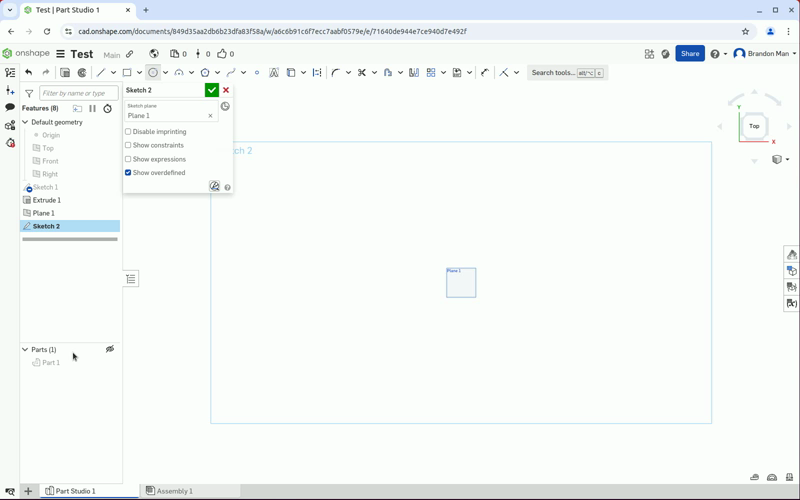
mouse_move(472, 282)
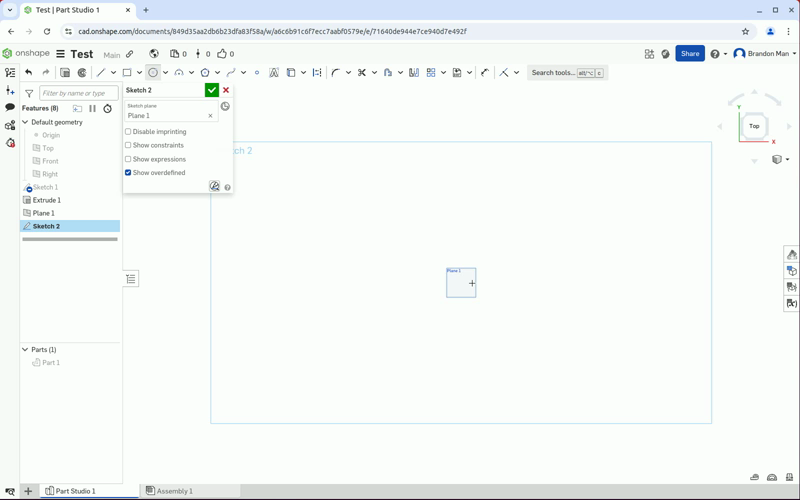
click(472, 282)
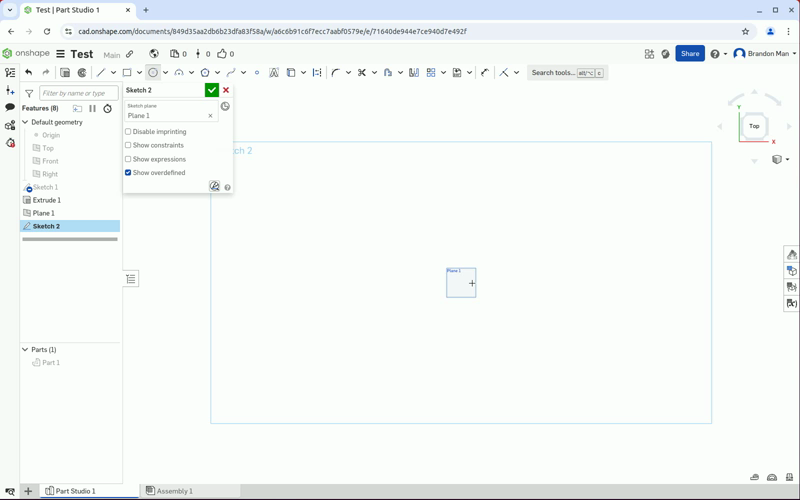
key_up(shift)
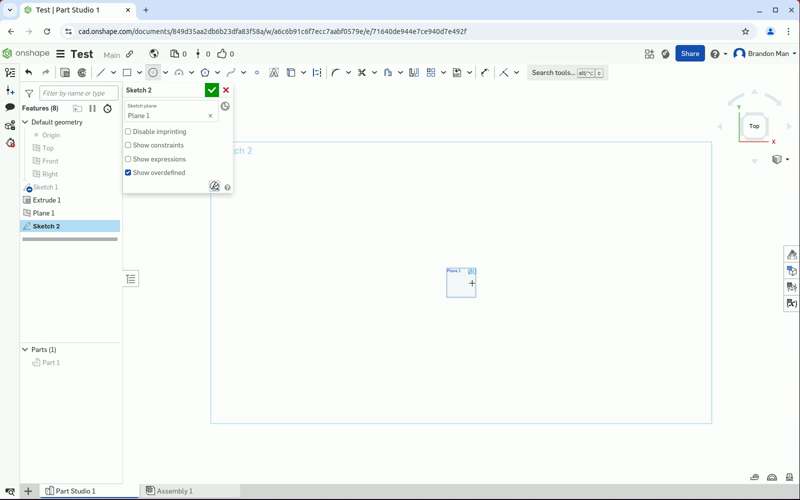
mouse_move(477, 282)
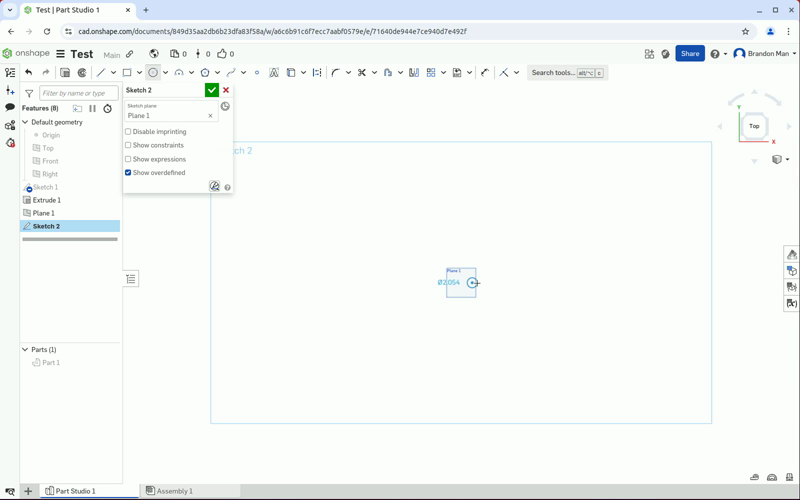
click(477, 282)
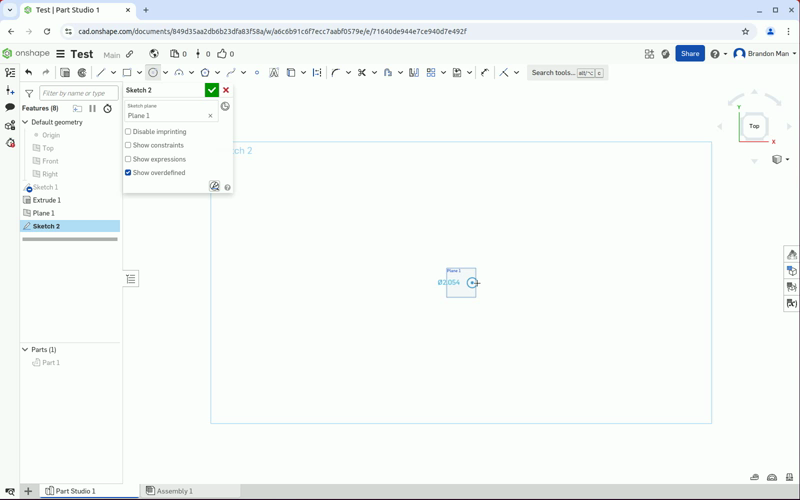
key(esc)
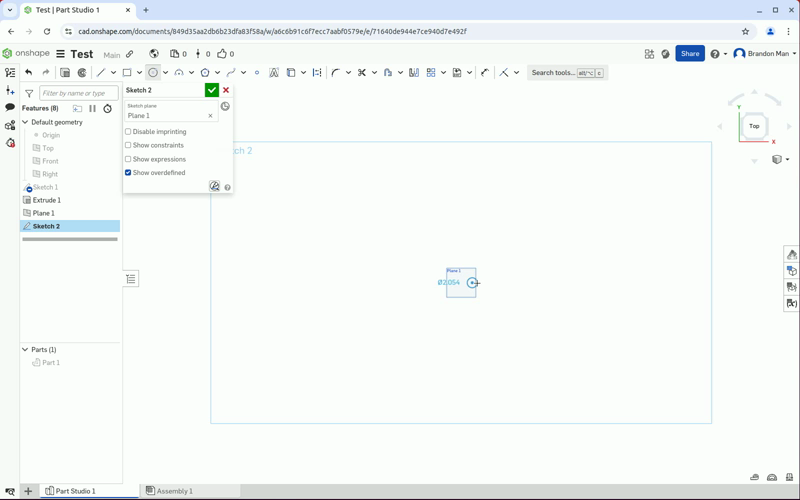
mouse_move(473, 286)
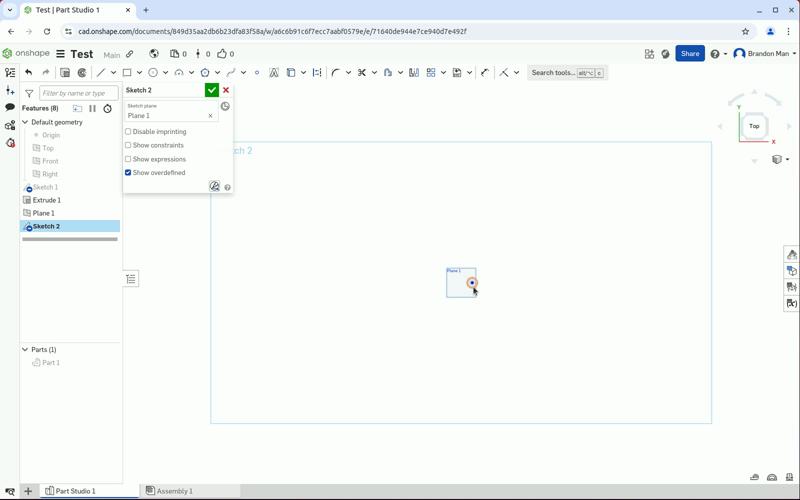
scroll(6)
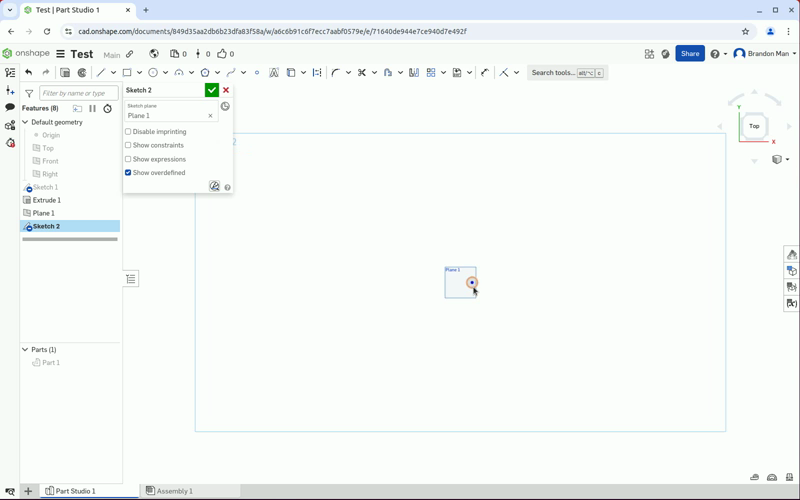
scroll(6)
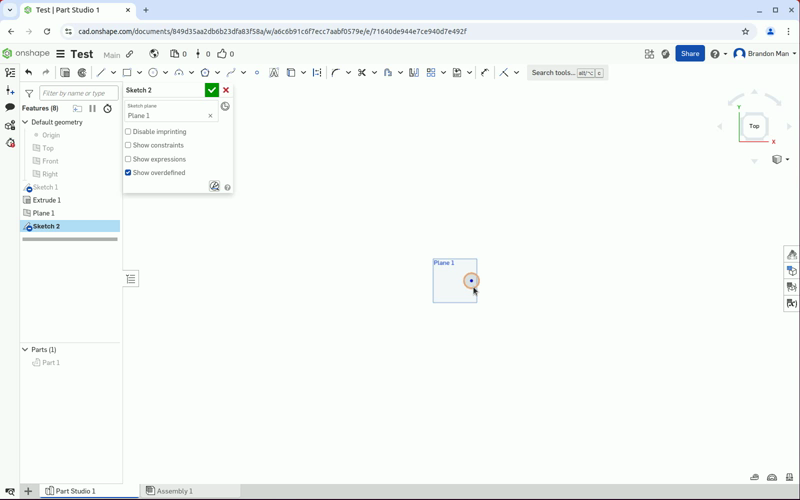
scroll(6)
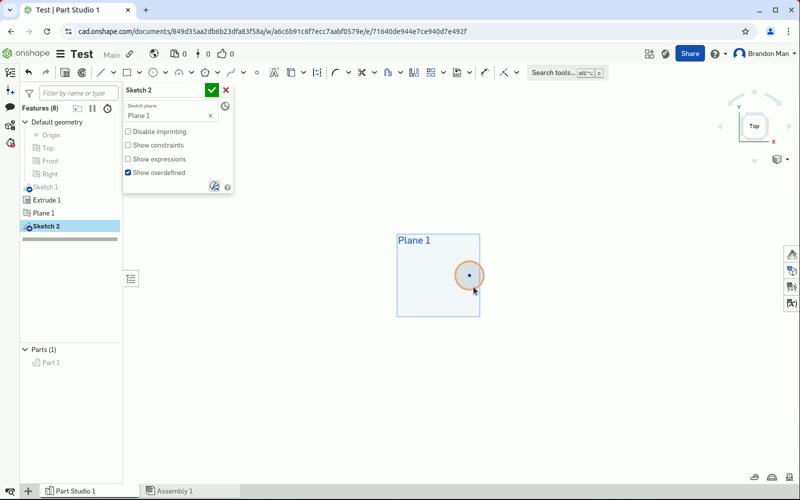
scroll(6)
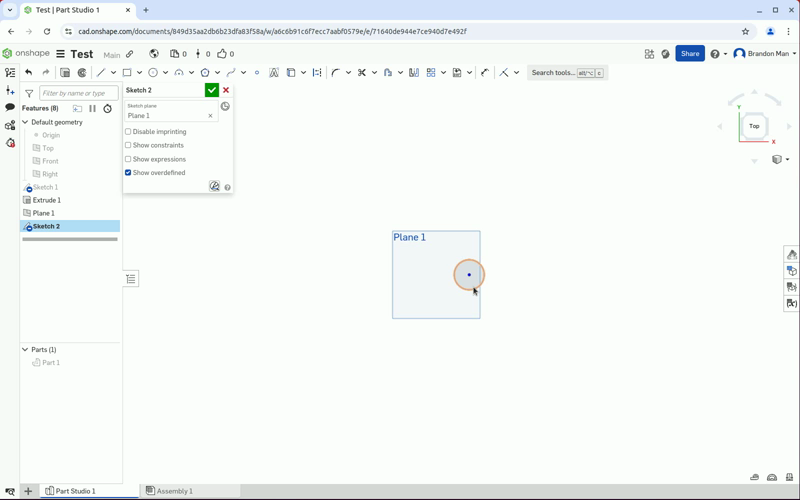
scroll(6)
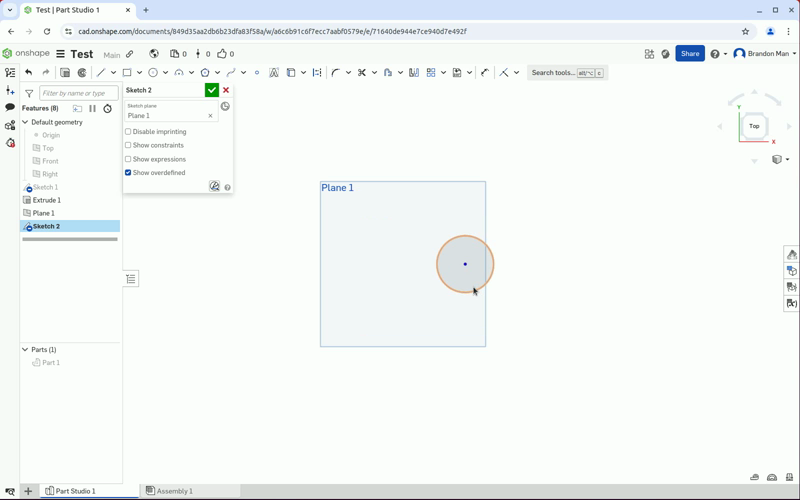
scroll(6)
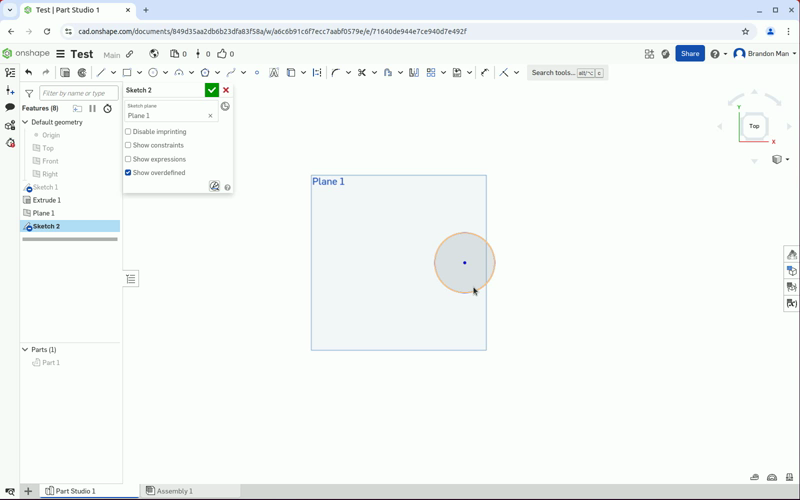
scroll(6)
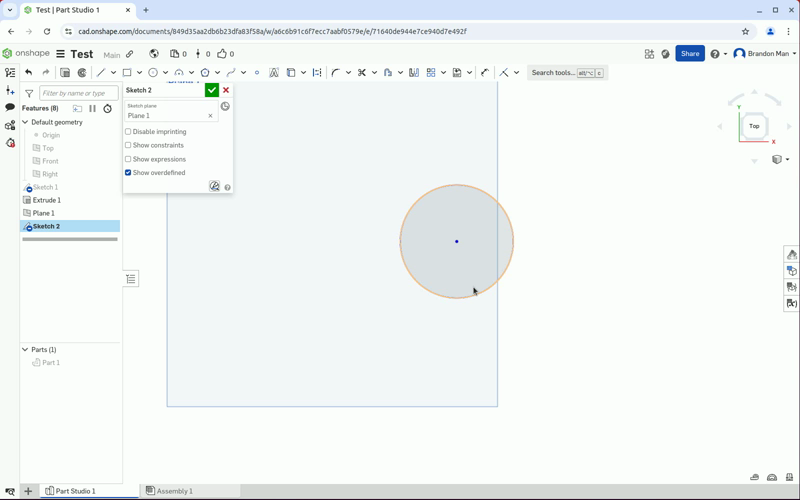
click(473, 286)
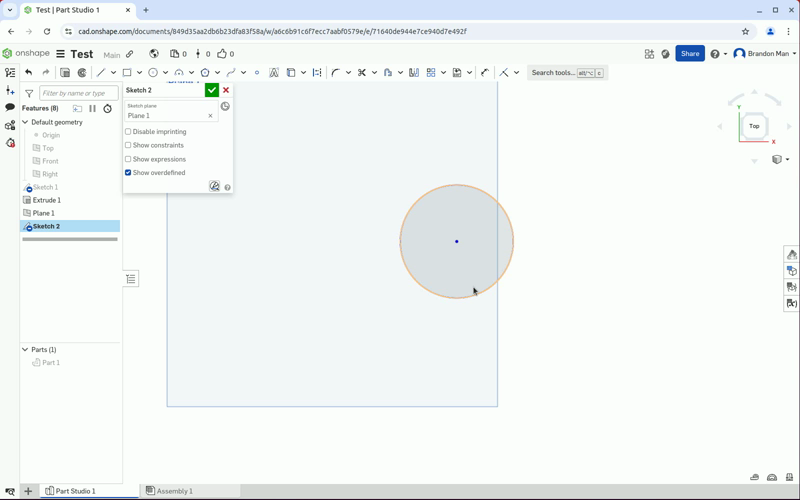
scroll(-6)
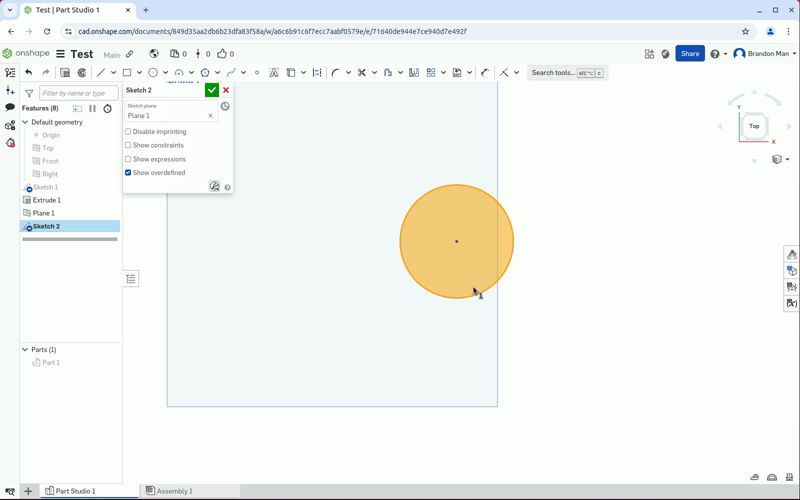
scroll(-6)
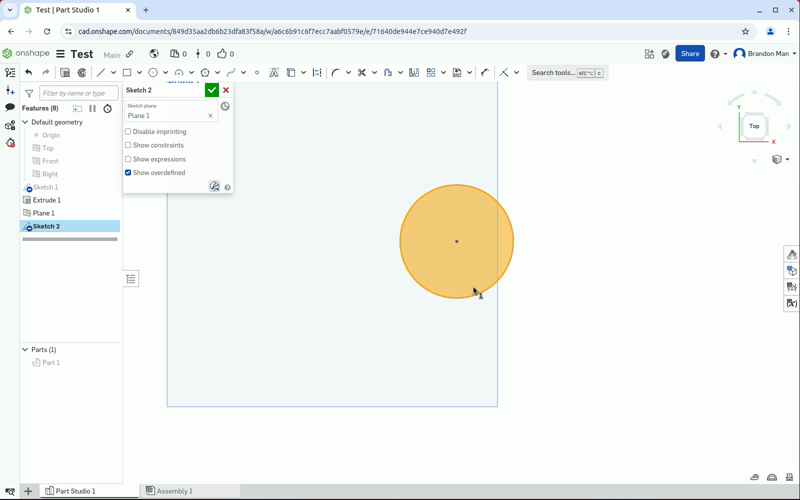
scroll(-6)
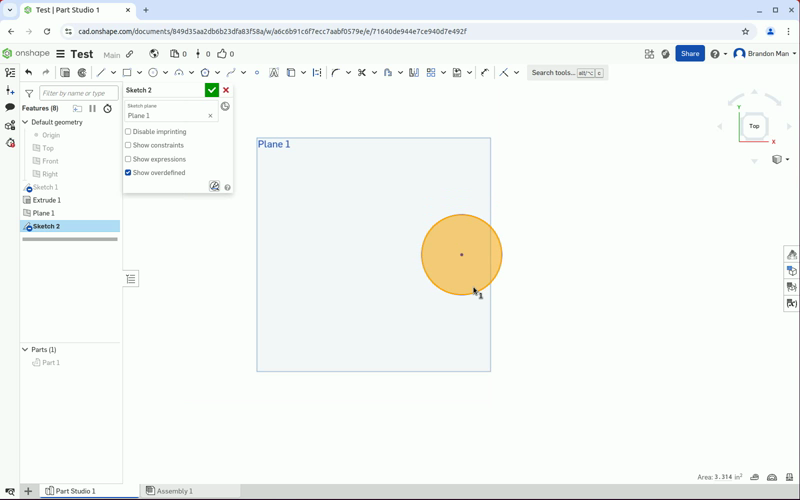
scroll(-6)
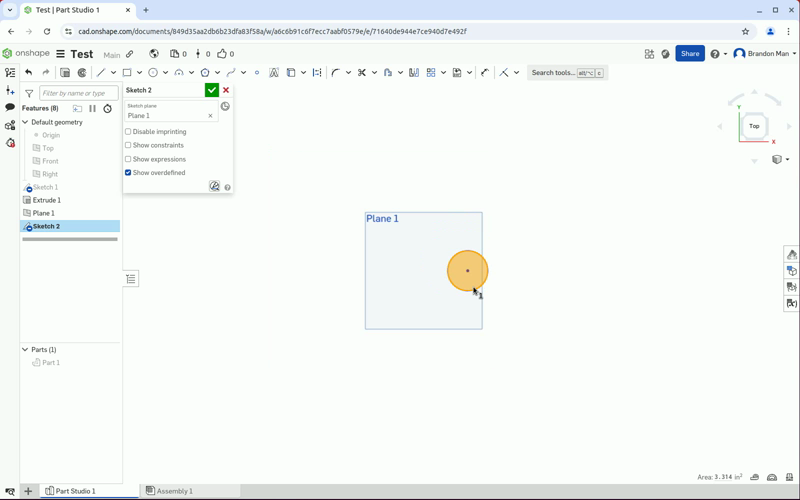
scroll(-6)
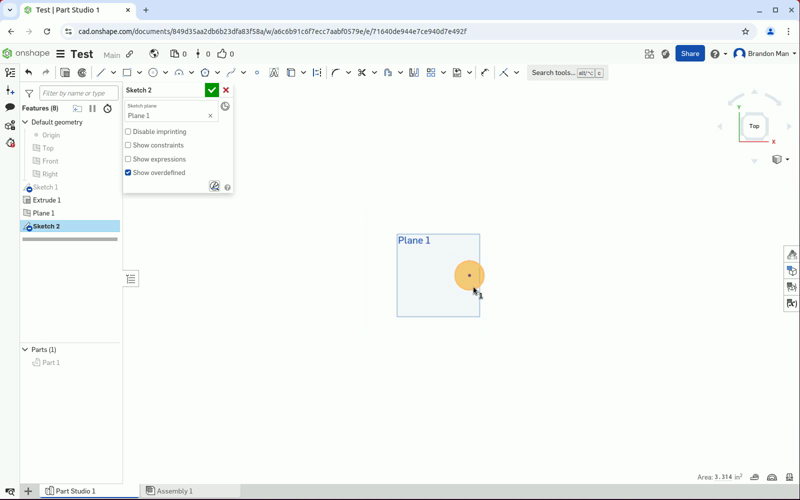
scroll(-6)
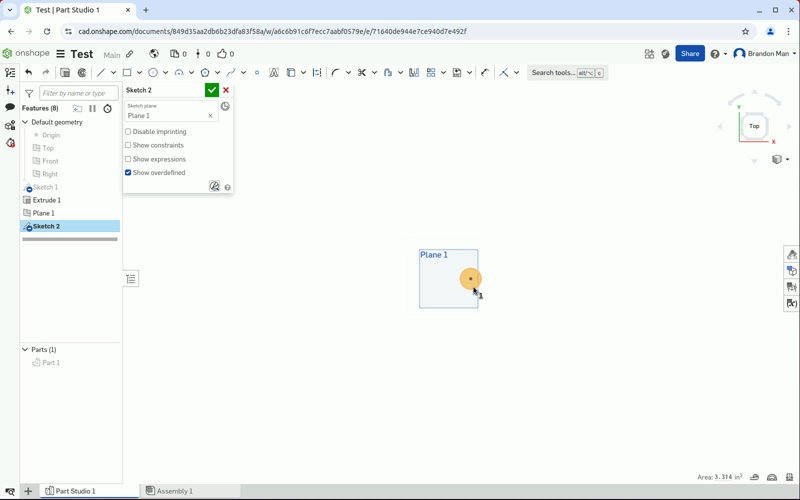
scroll(-6)
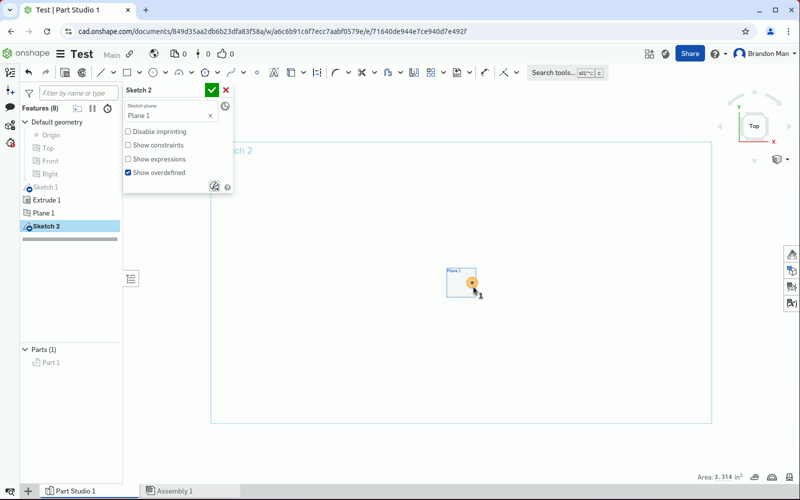
mouse_move(73, 352)
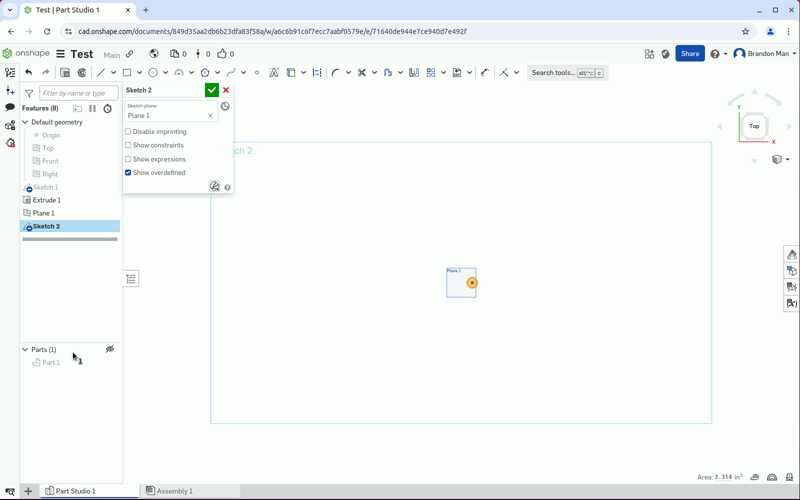
key(shift+y)
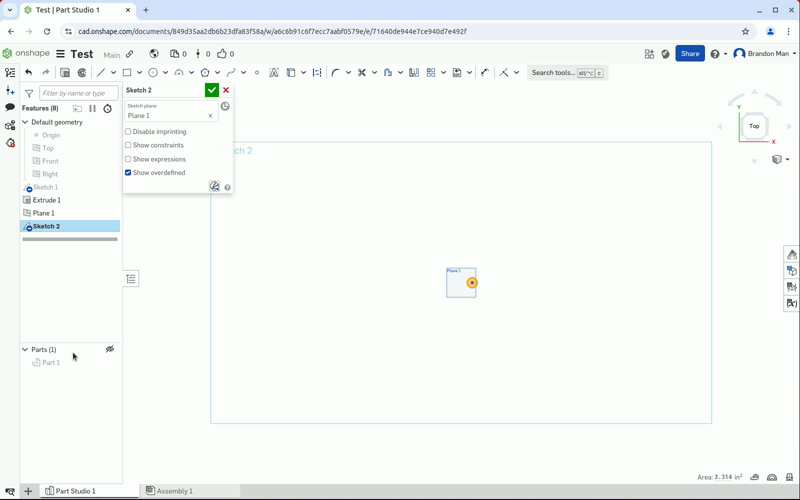
key(shift+e)
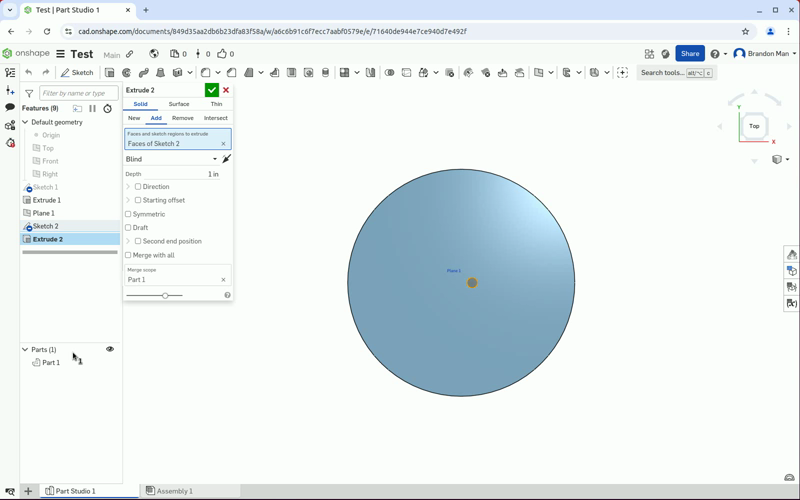
mouse_move(143, 106)
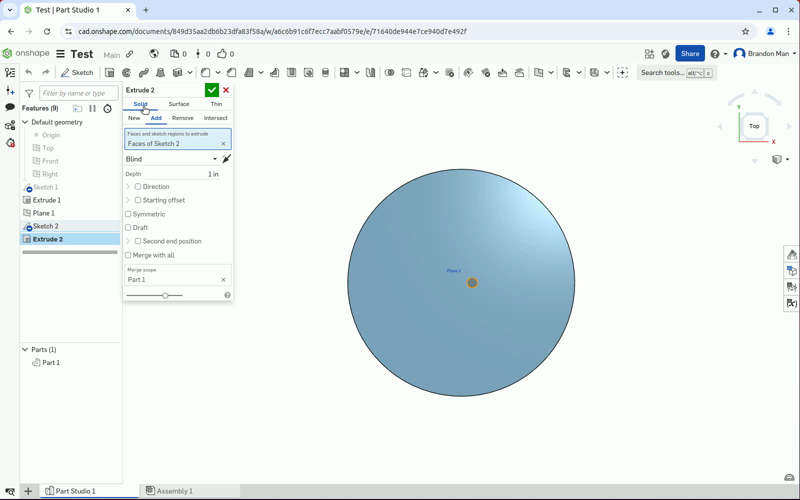
click(143, 106)
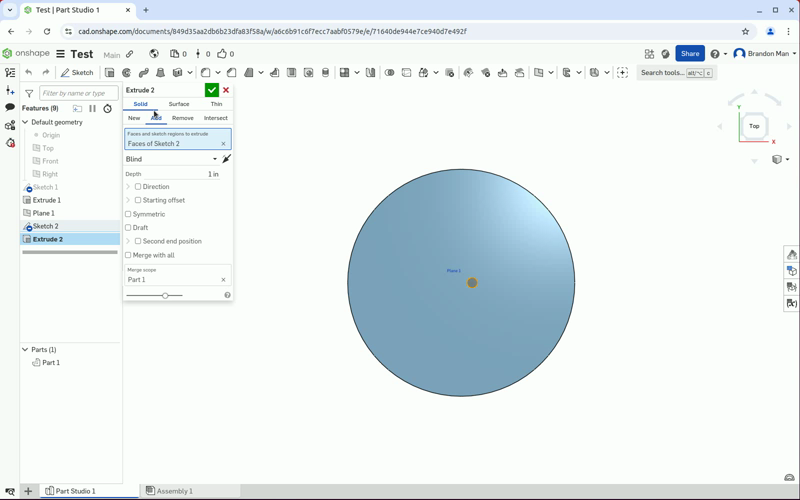
mouse_move(186, 120)
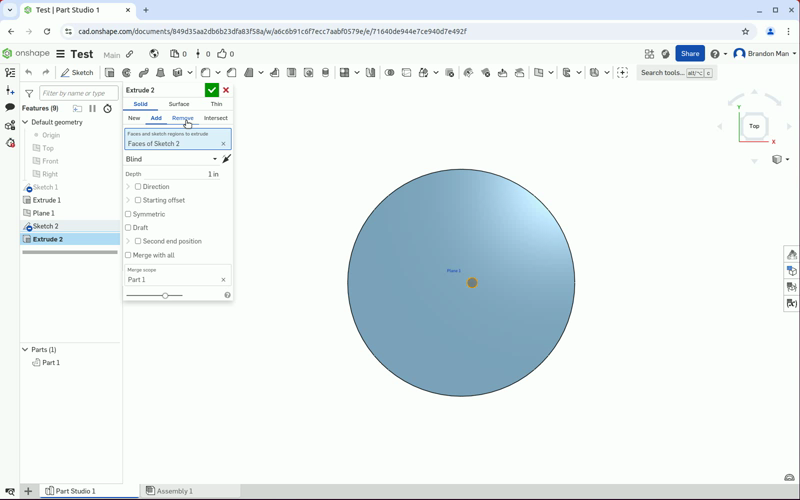
click(186, 120)
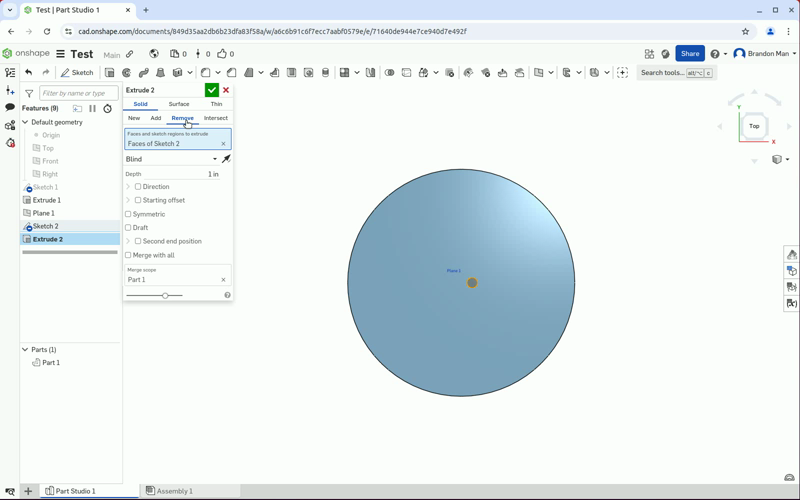
key(tab, 4)
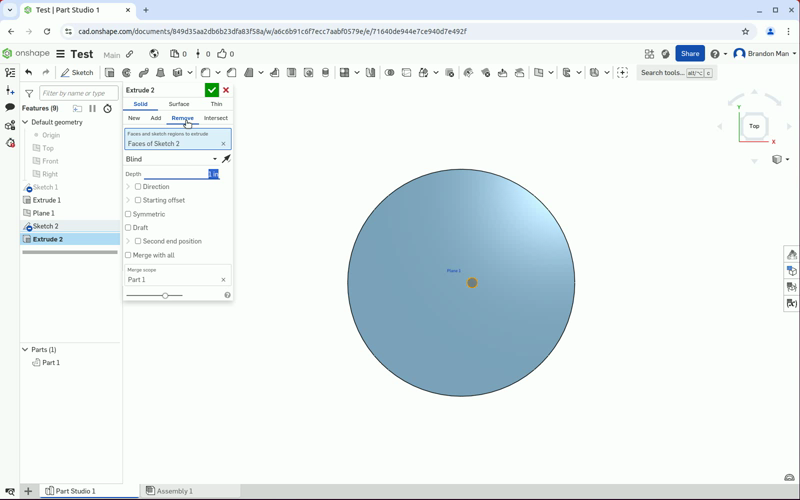
text(29.607)
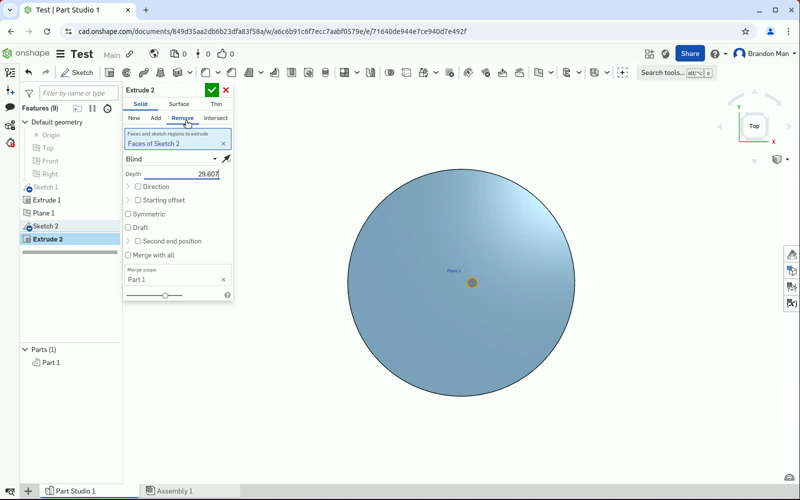
key(tab, 6)
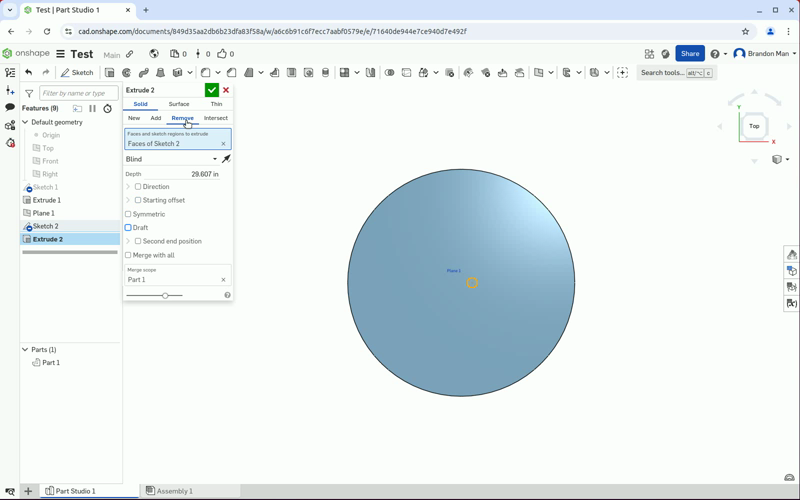
key(space)
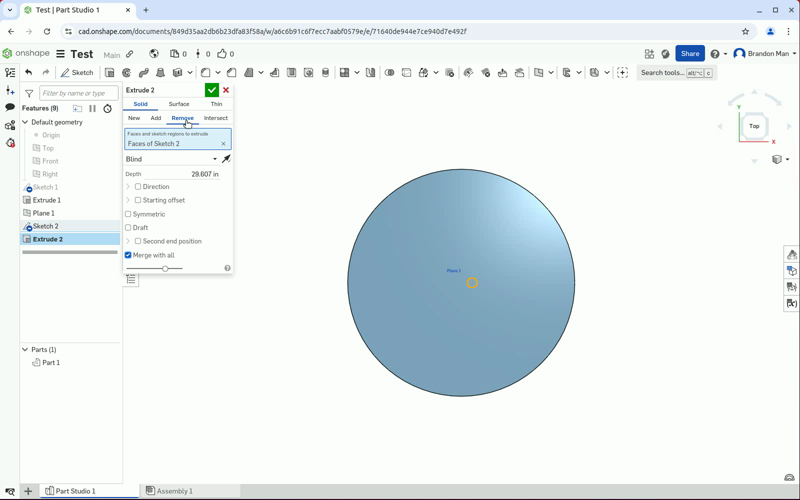
key(enter)
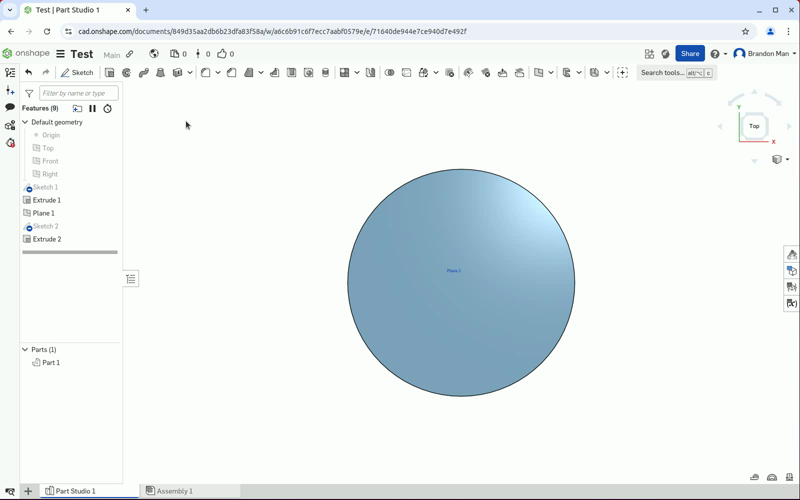
key(shift+h)
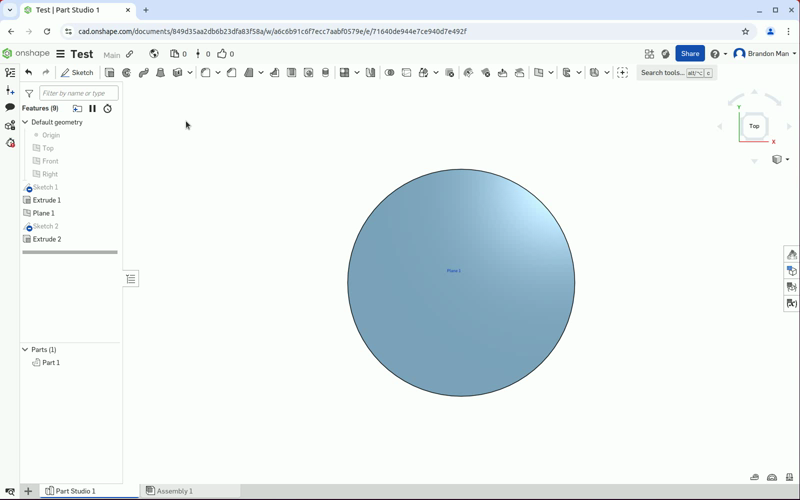
key(shift+h)
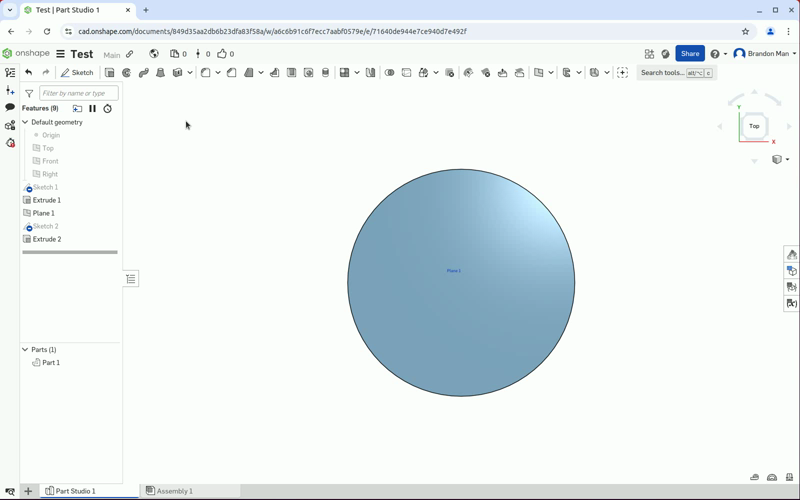
mouse_move(73, 189)
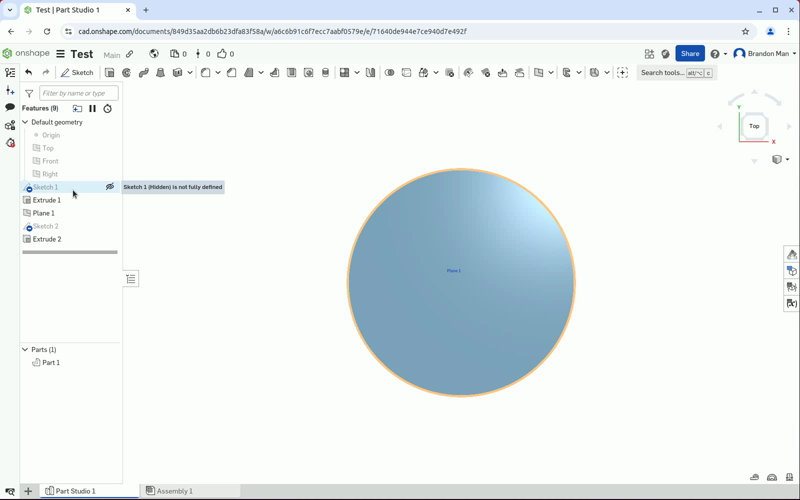
click(73, 189)
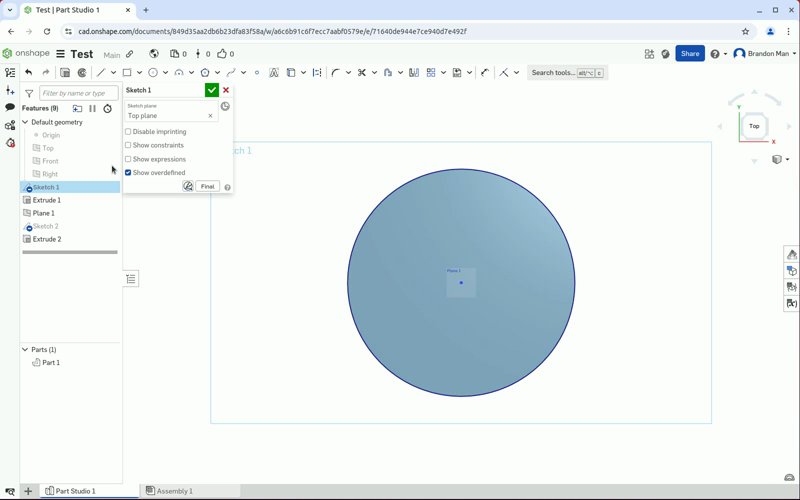
mouse_move(229, 92)
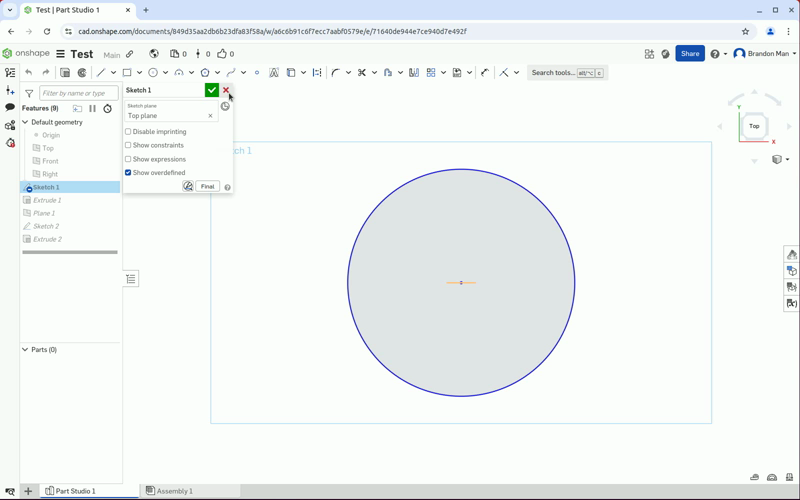
click(229, 92)
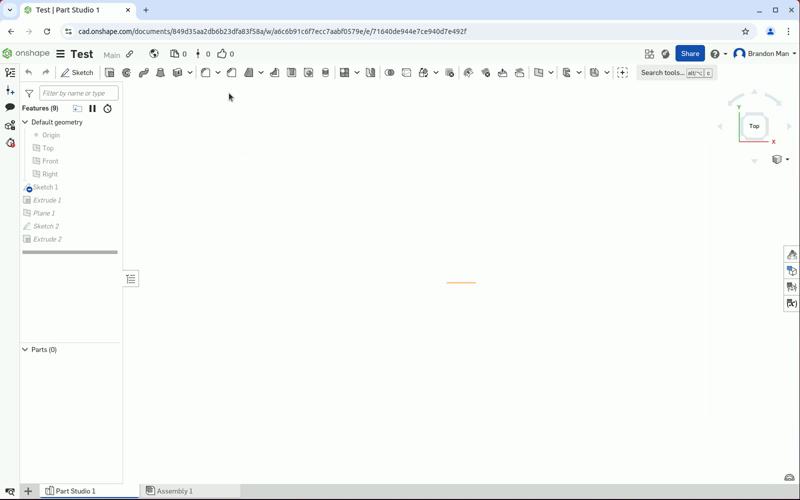
key(shift+s)
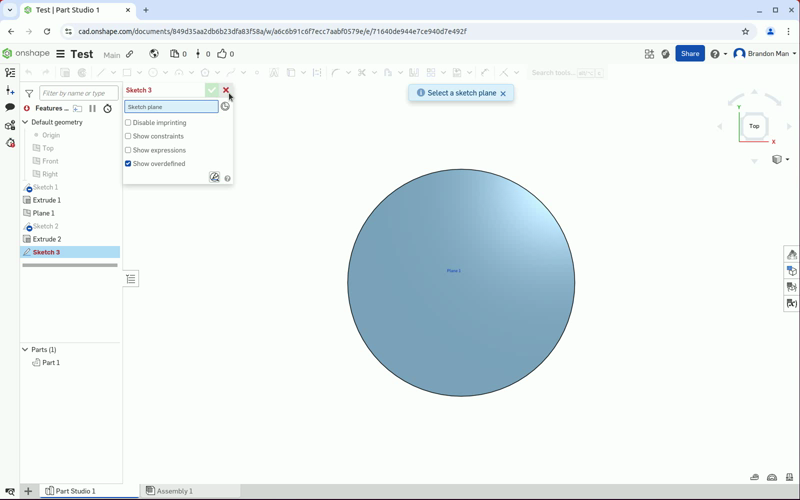
mouse_move(73, 215)
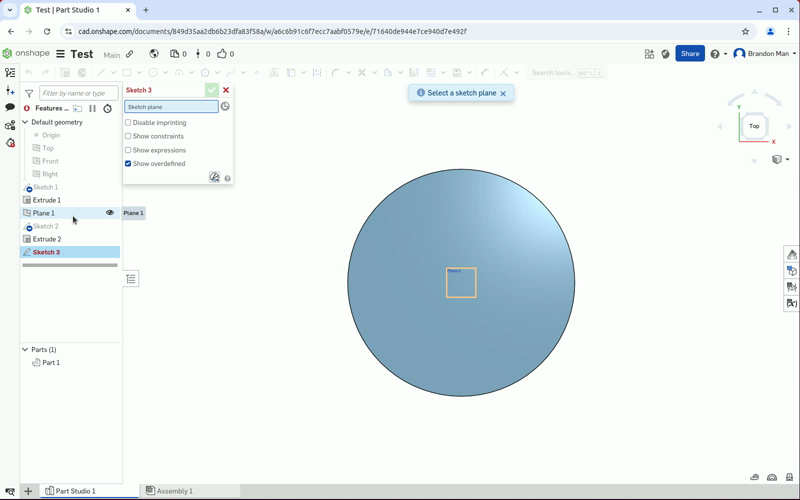
click(73, 215)
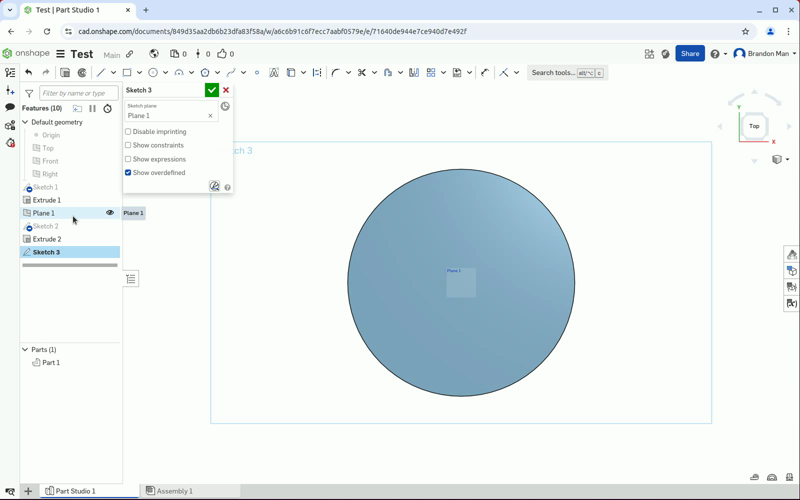
mouse_move(73, 352)
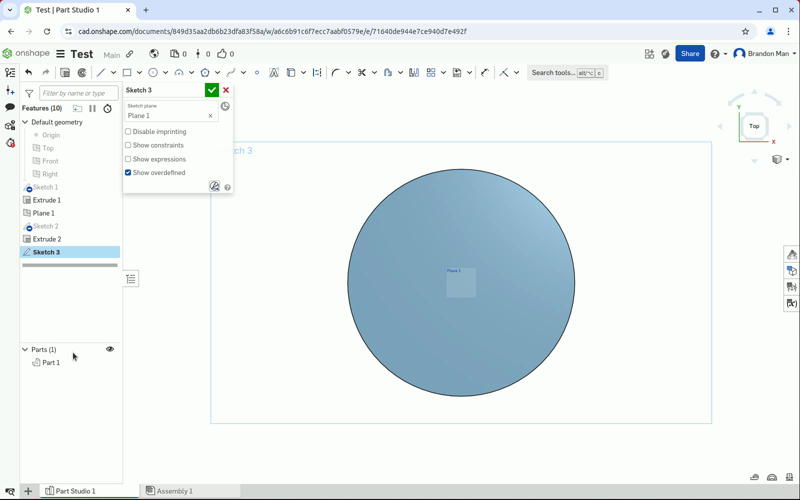
key(y)
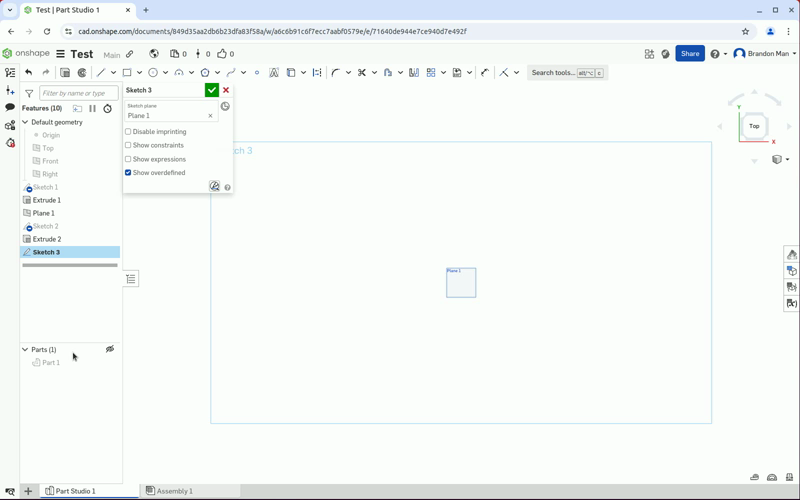
key(c)
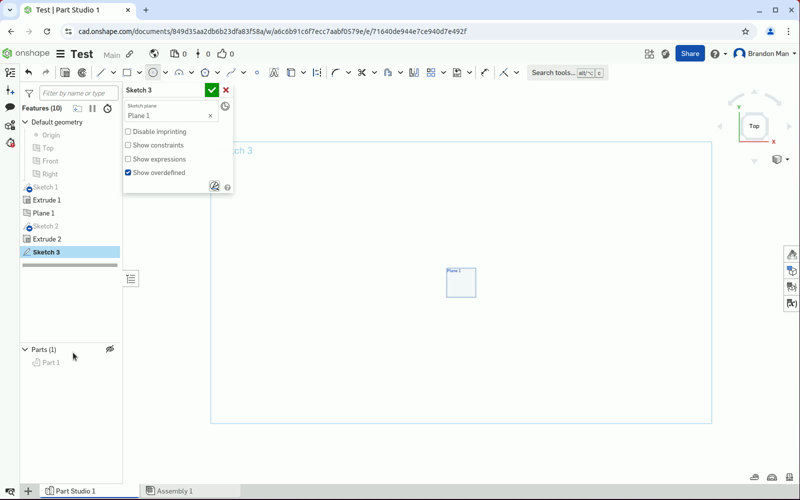
key_down(shift)
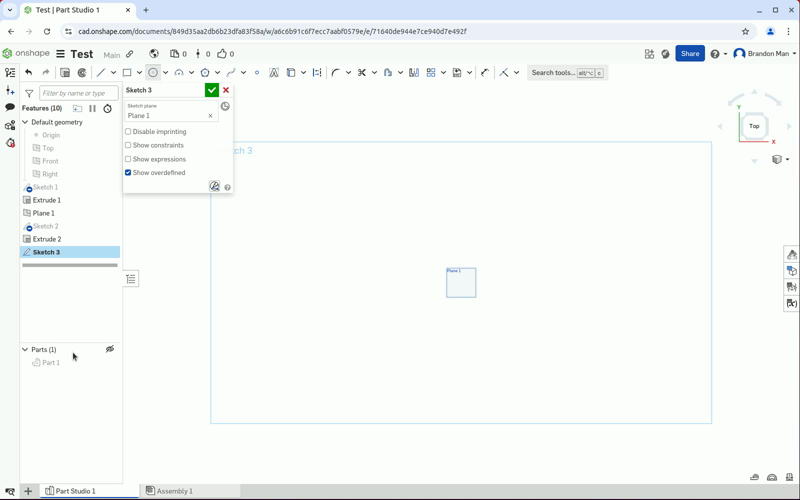
mouse_move(449, 282)
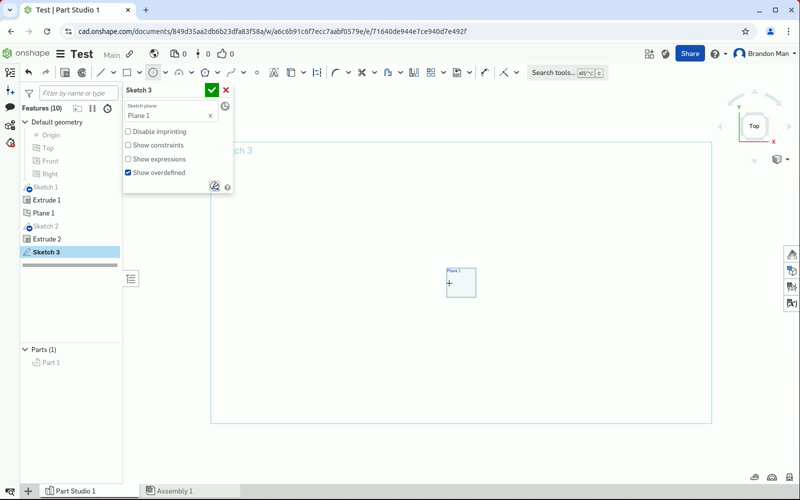
click(449, 282)
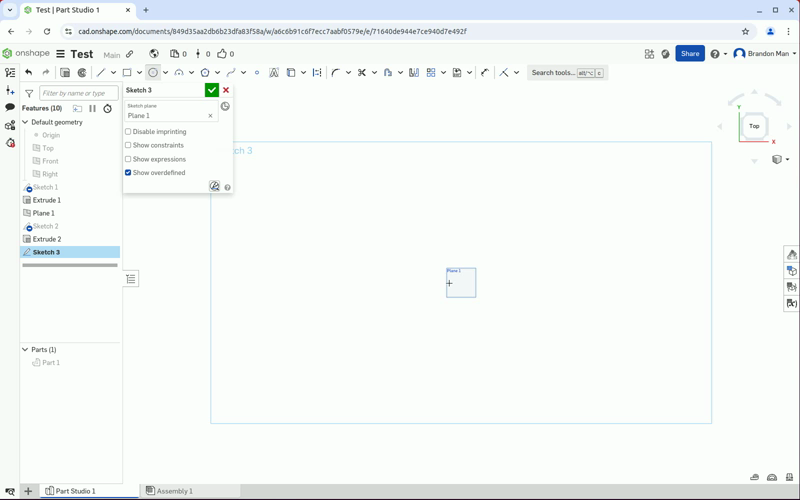
key_up(shift)
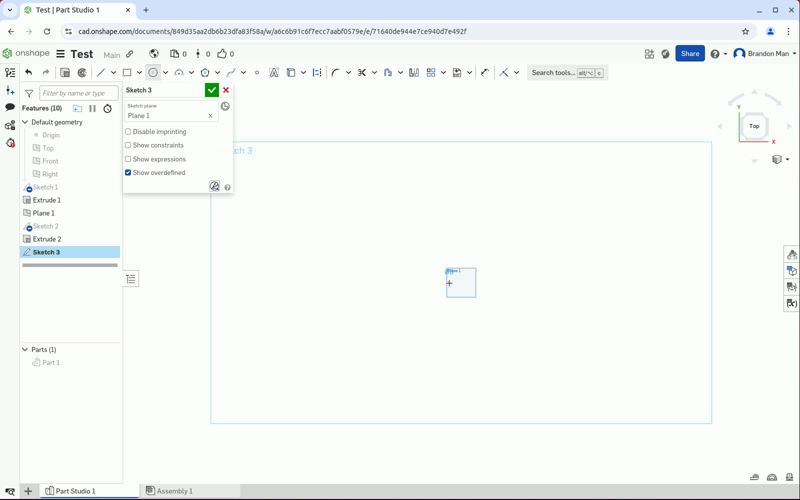
mouse_move(453, 282)
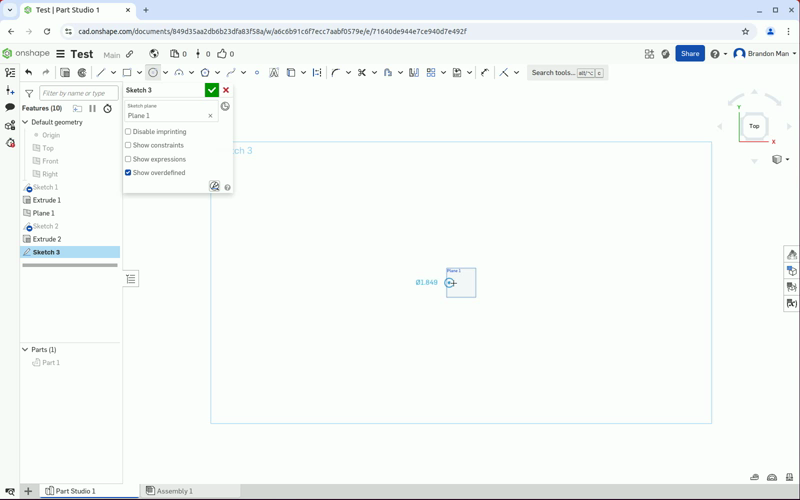
click(453, 282)
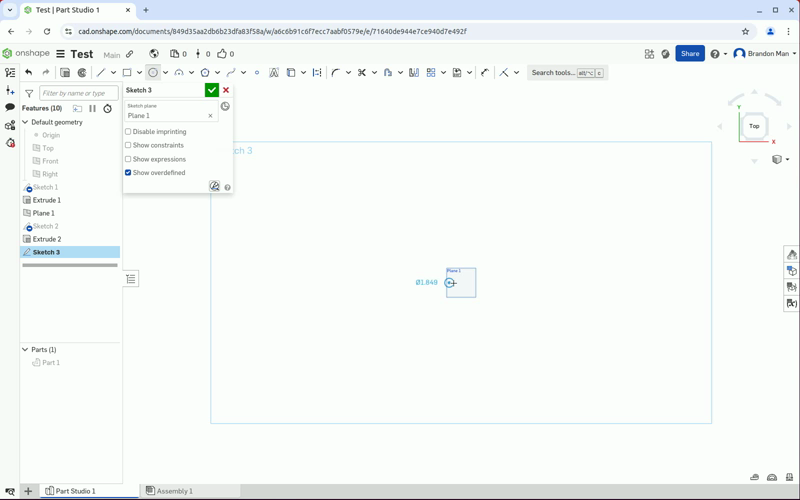
key(esc)
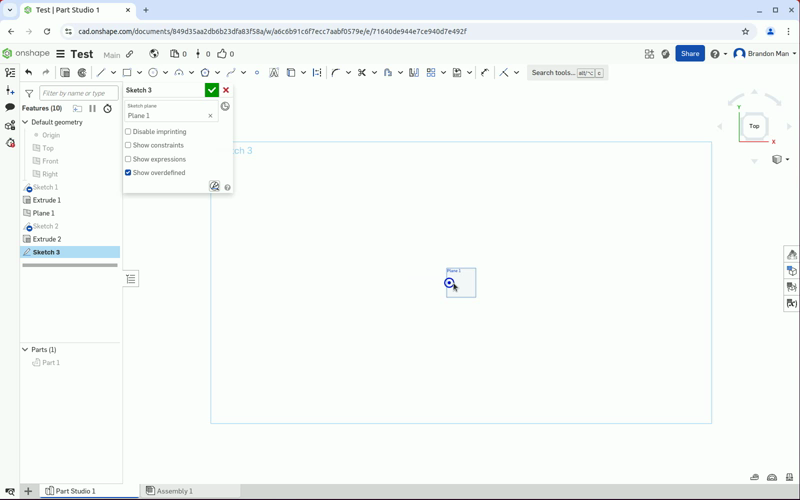
mouse_move(447, 285)
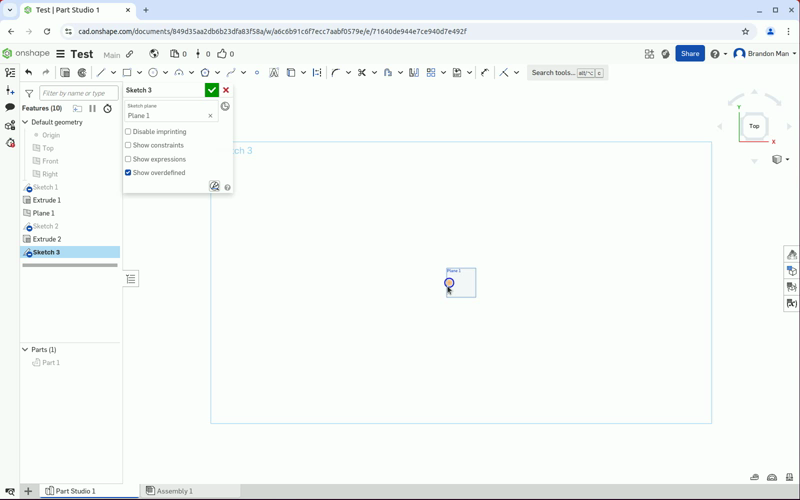
scroll(6)
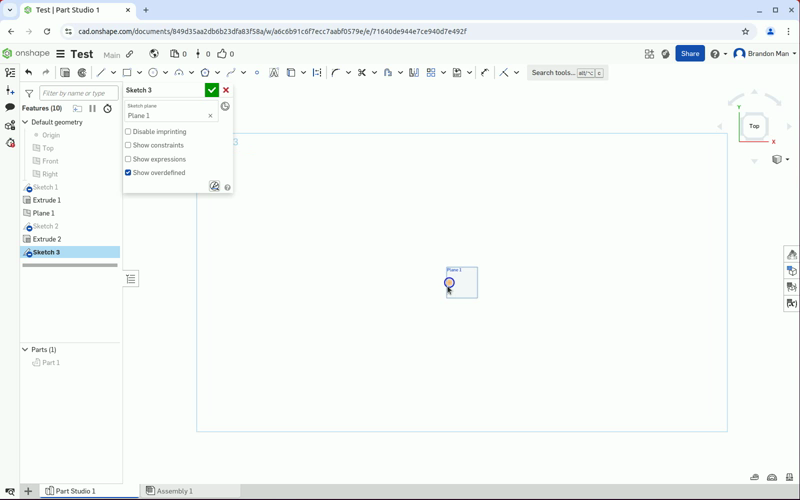
scroll(6)
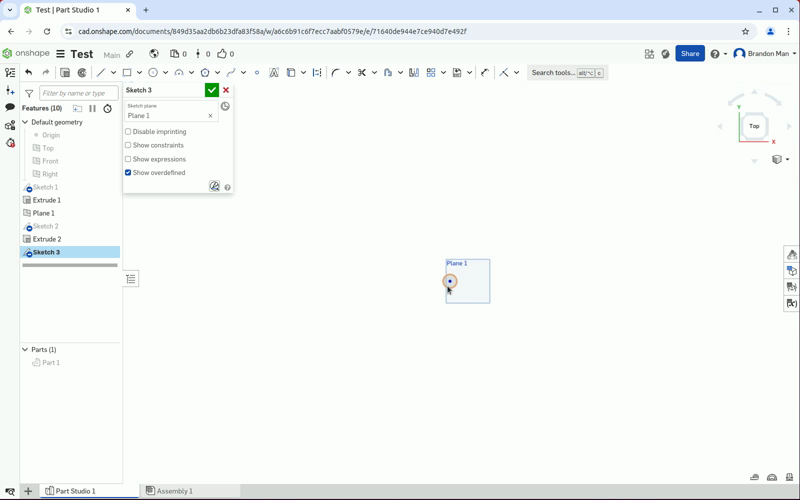
scroll(6)
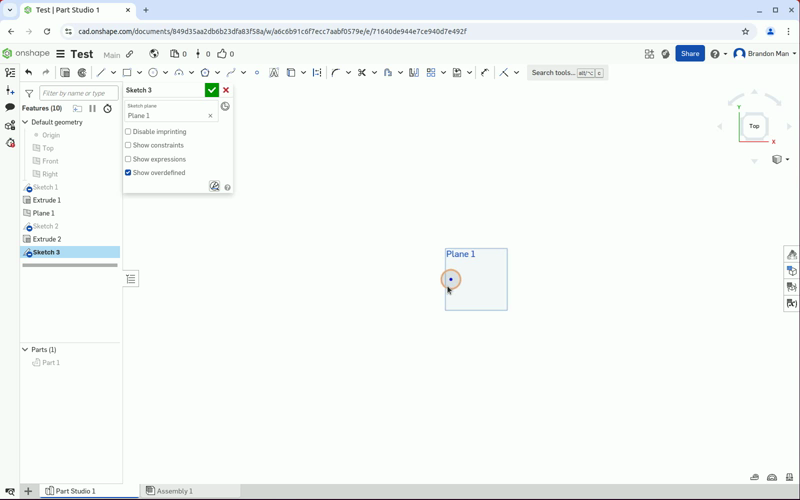
scroll(6)
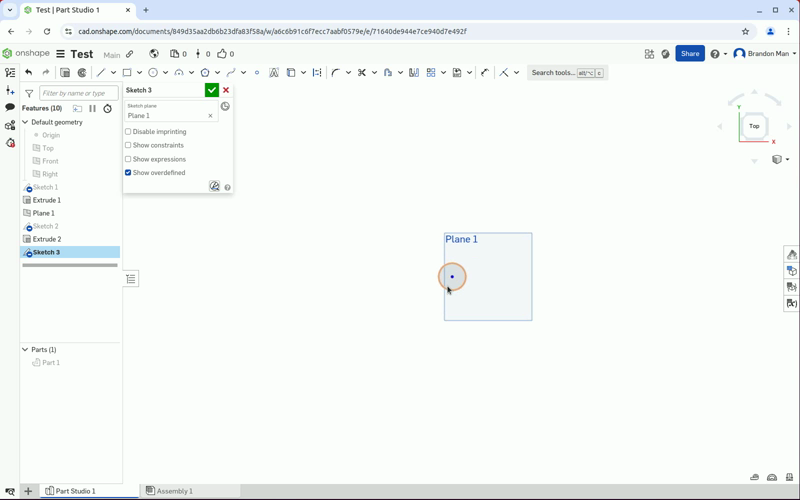
scroll(6)
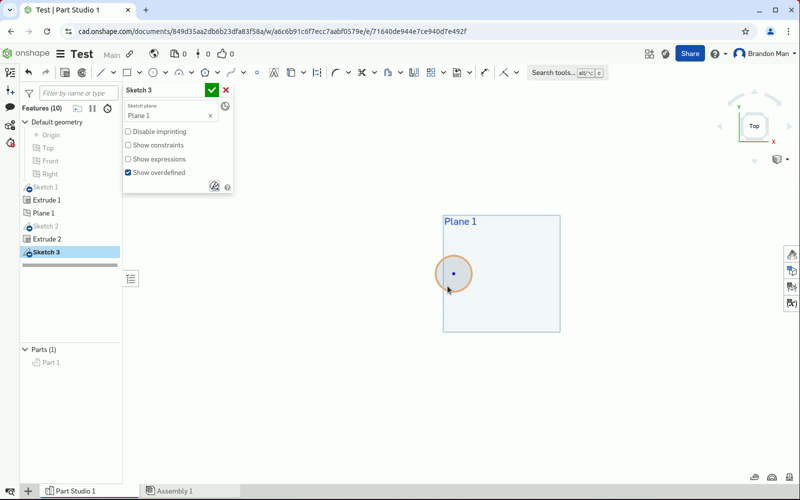
scroll(6)
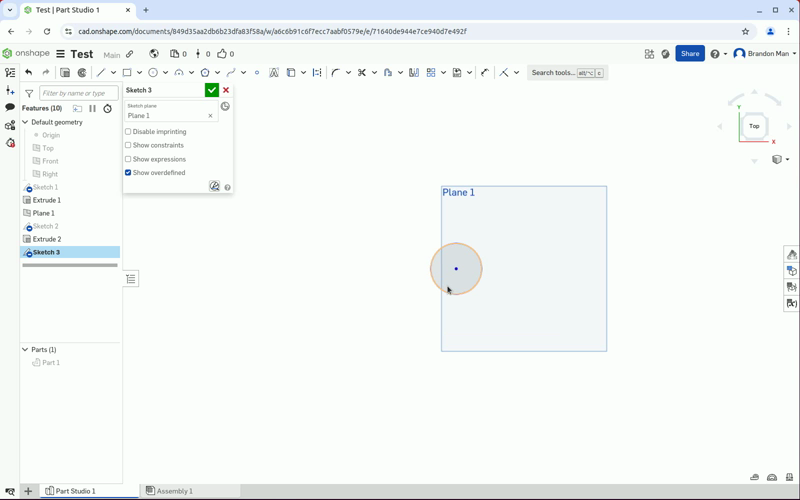
scroll(6)
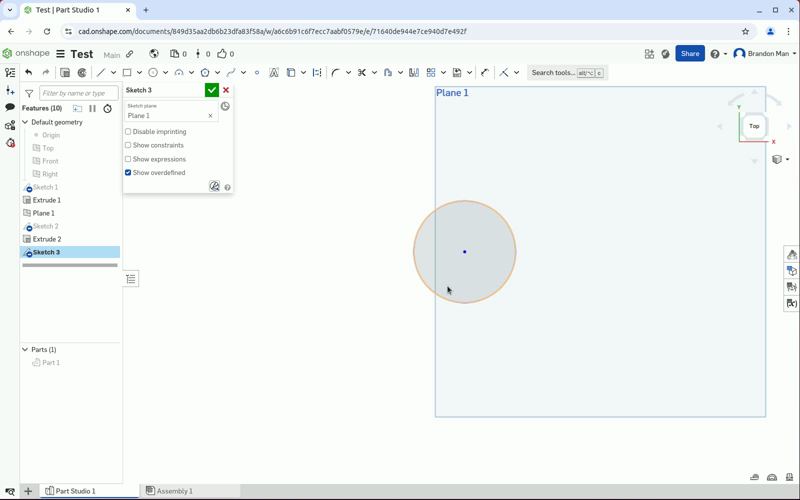
click(447, 285)
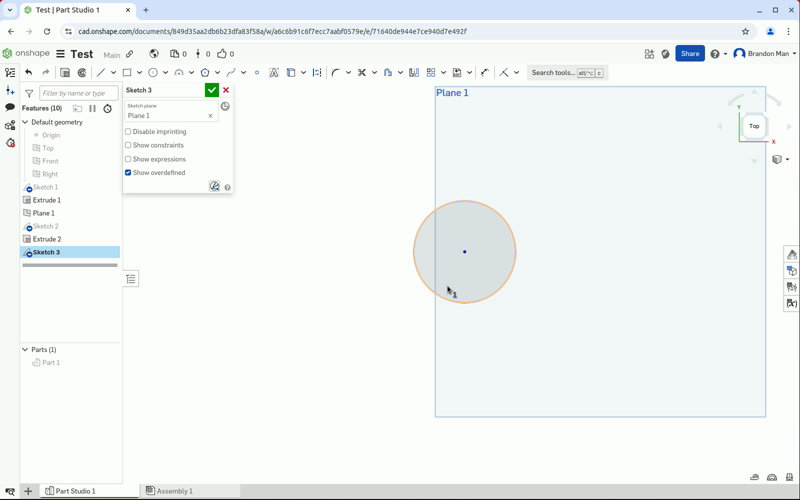
scroll(-6)
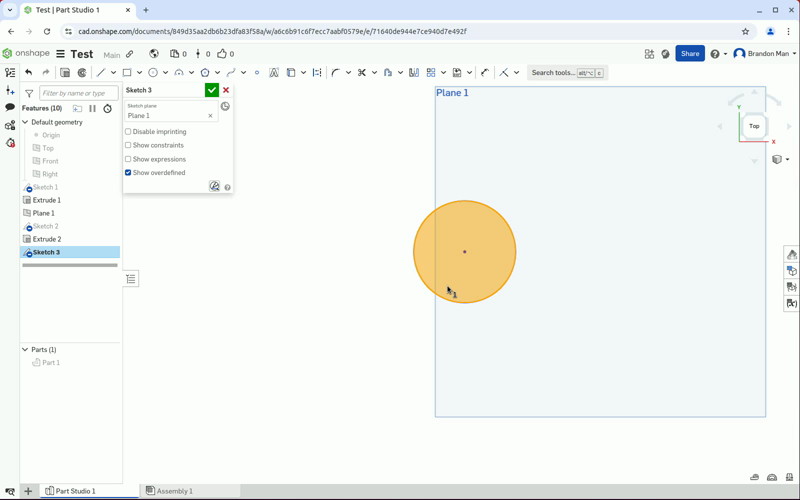
scroll(-6)
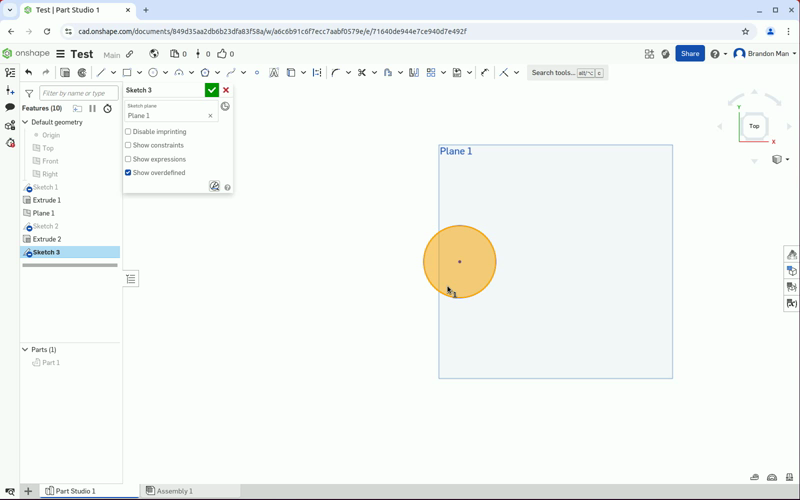
scroll(-6)
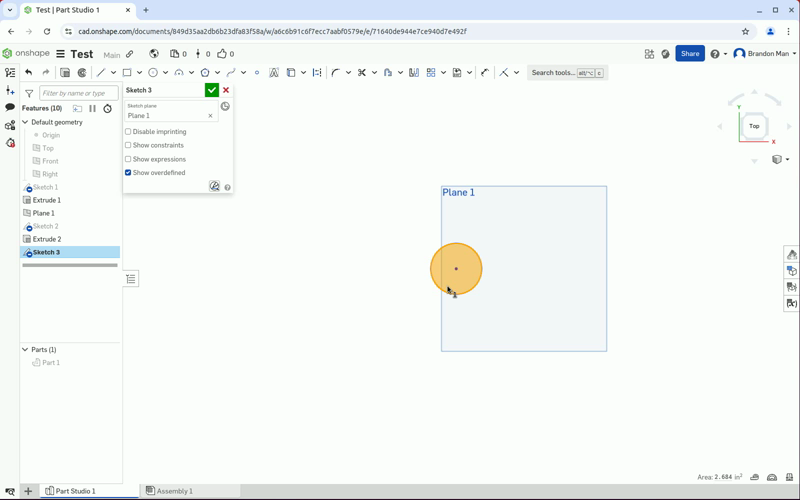
scroll(-6)
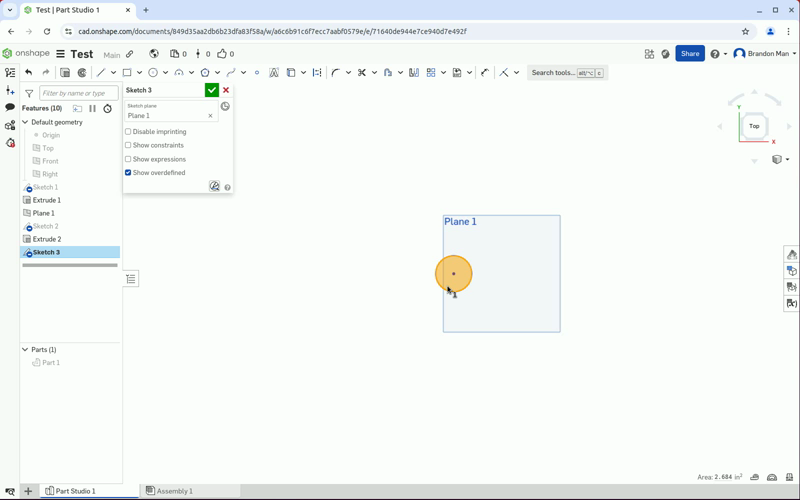
scroll(-6)
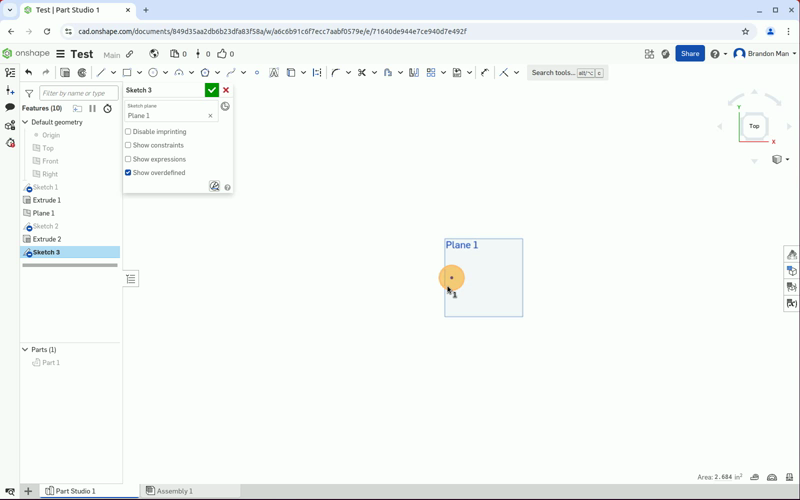
scroll(-6)
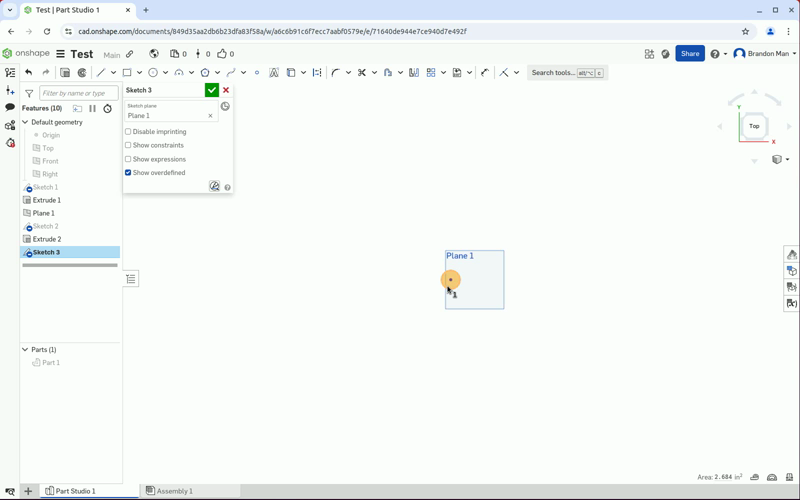
scroll(-6)
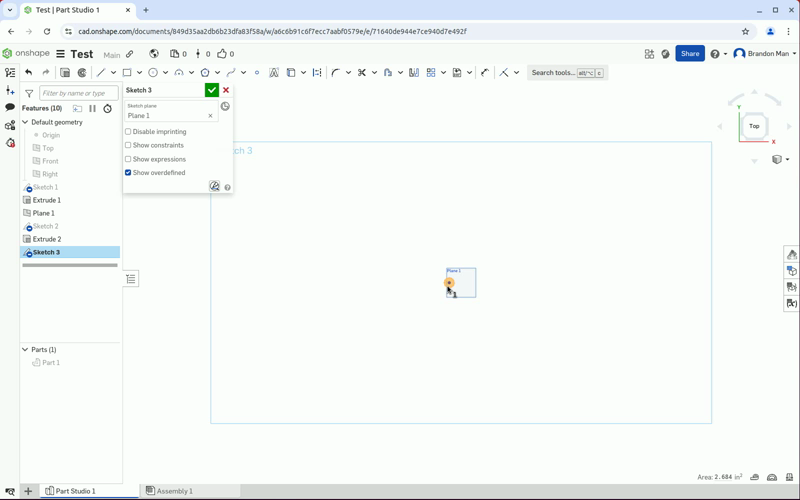
mouse_move(73, 352)
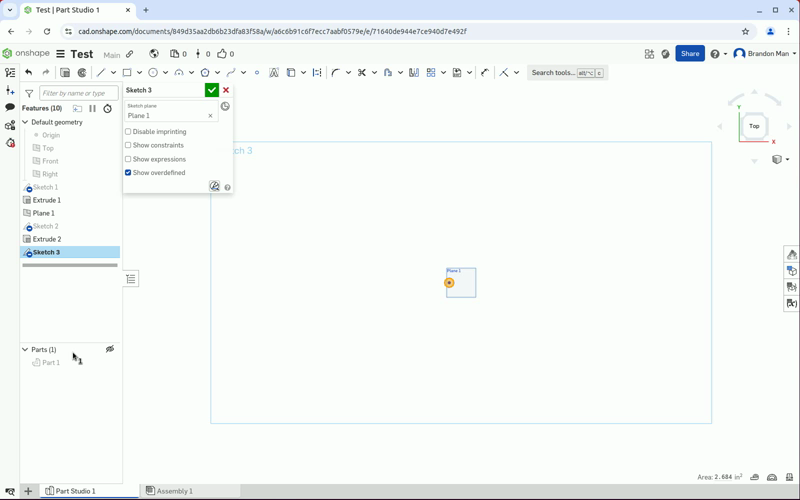
key(shift+y)
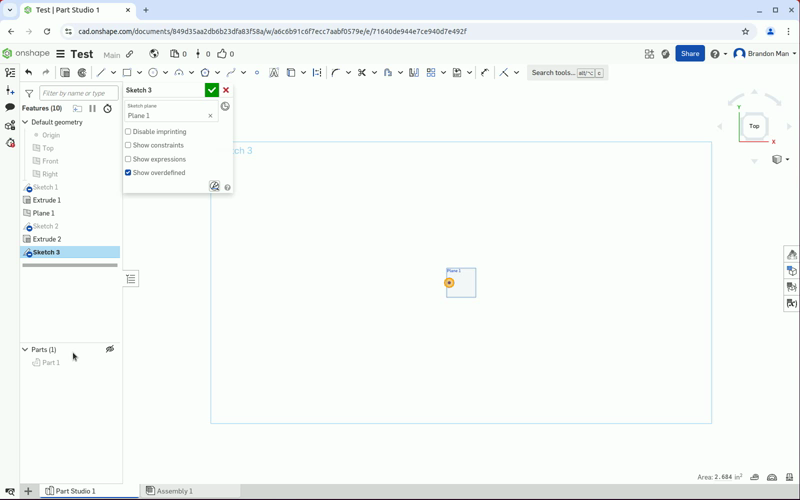
key(shift+e)
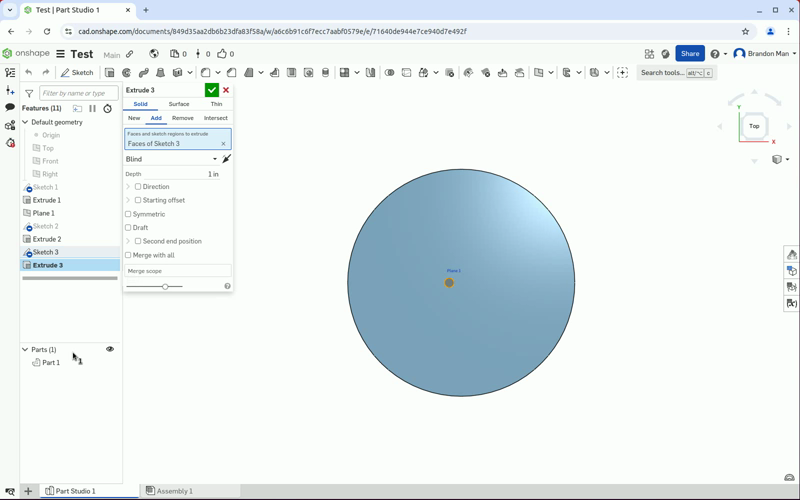
mouse_move(143, 106)
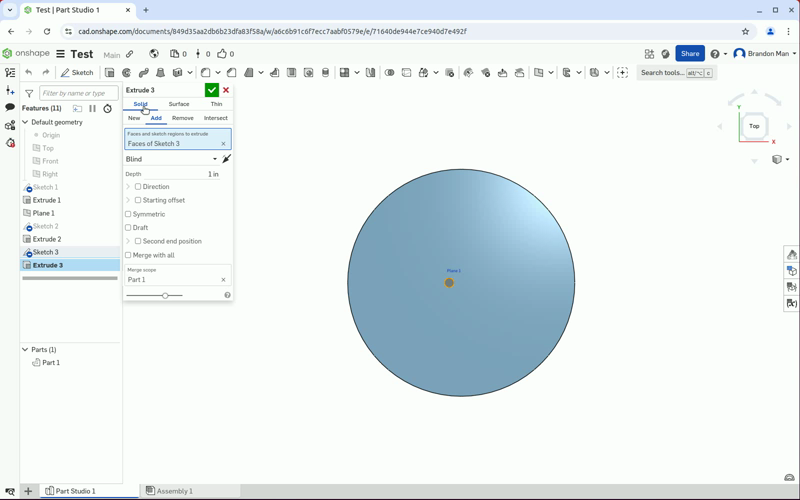
click(143, 106)
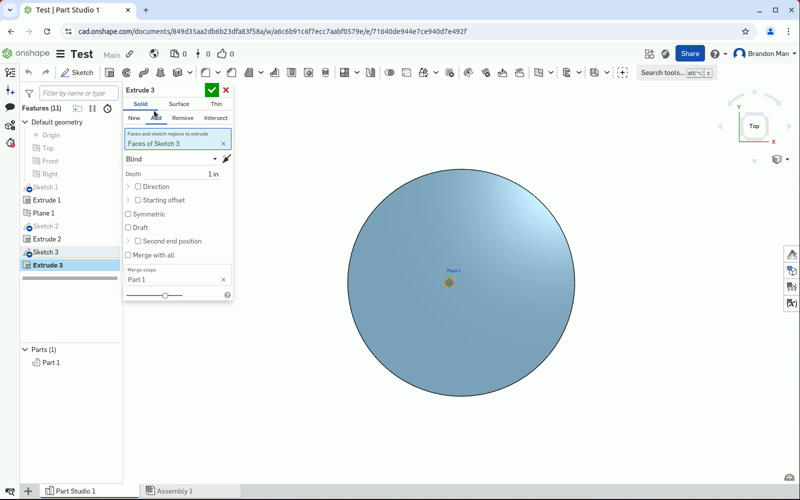
mouse_move(186, 120)
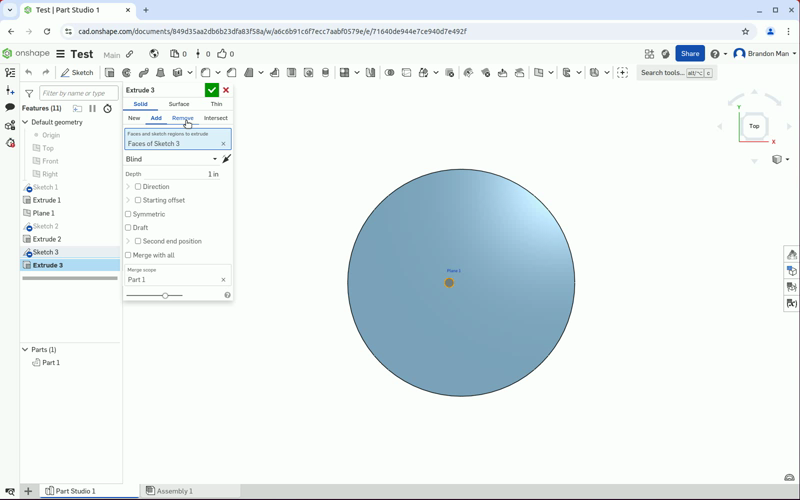
click(186, 120)
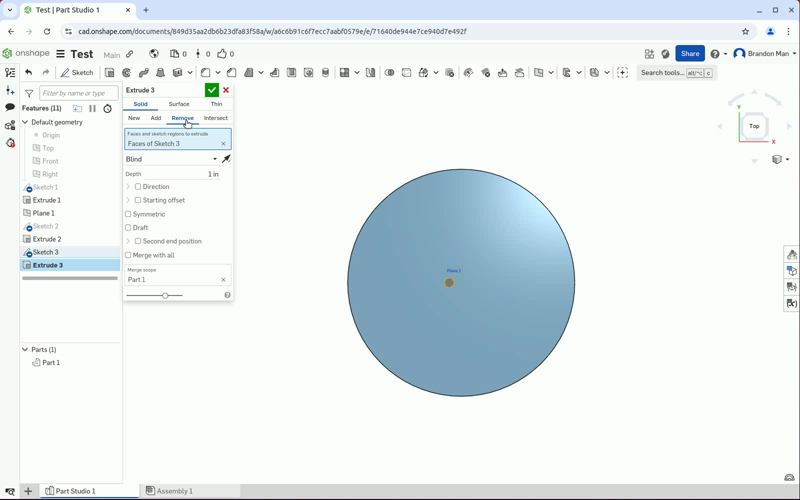
key(tab, 4)
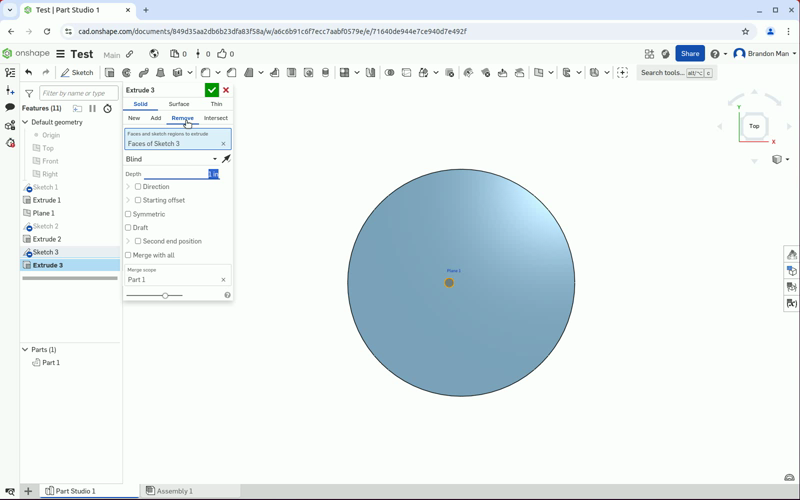
text(29.607)
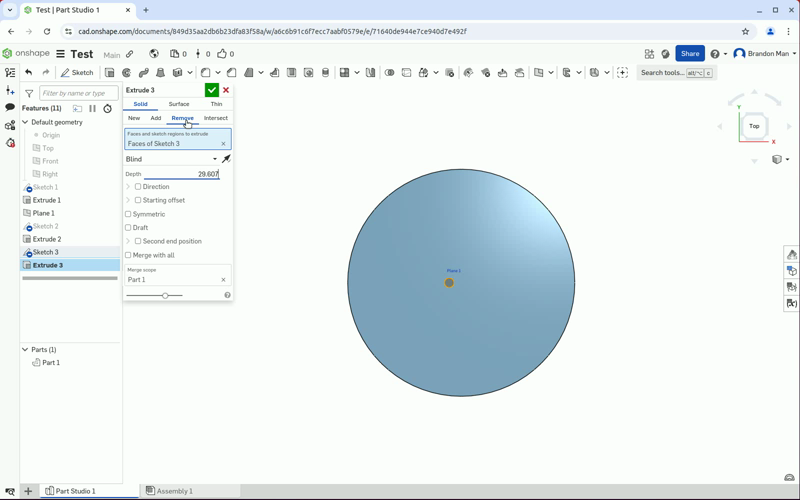
key(tab, 6)
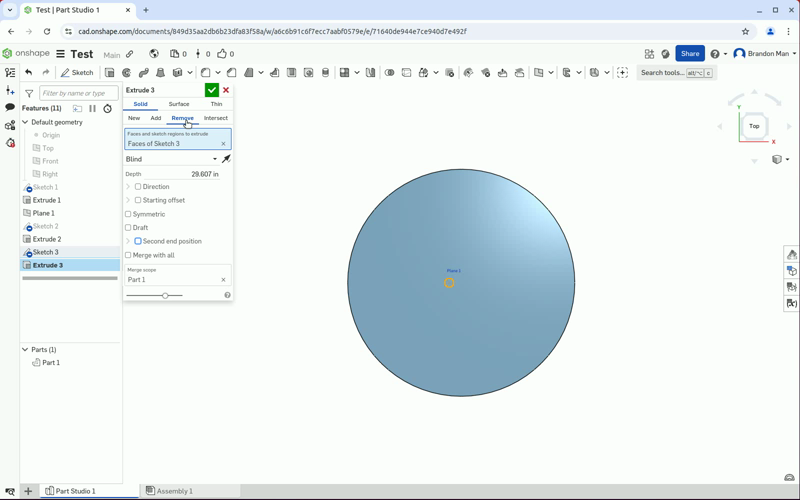
key(space)
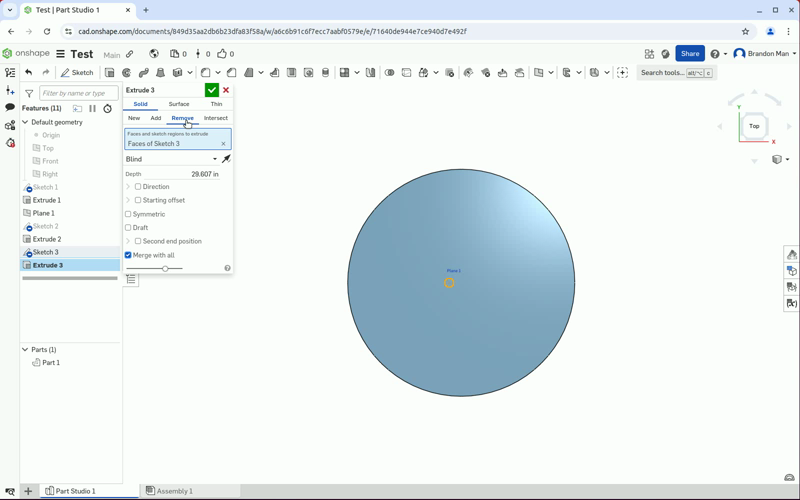
key(enter)
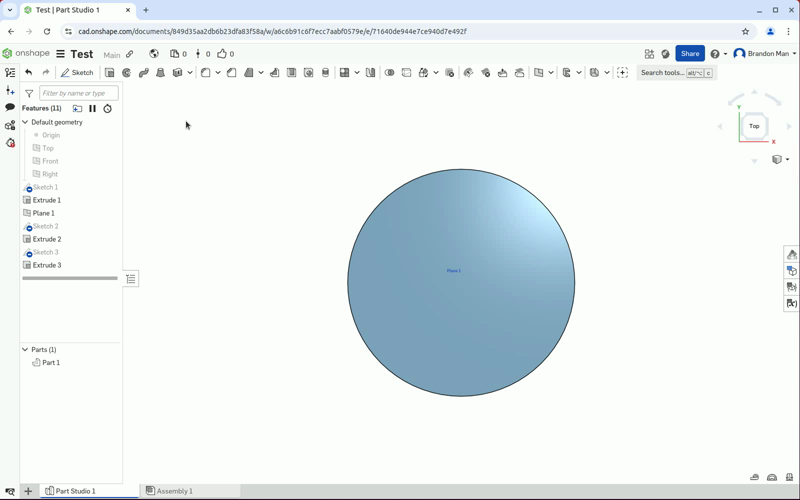
key(shift+h)
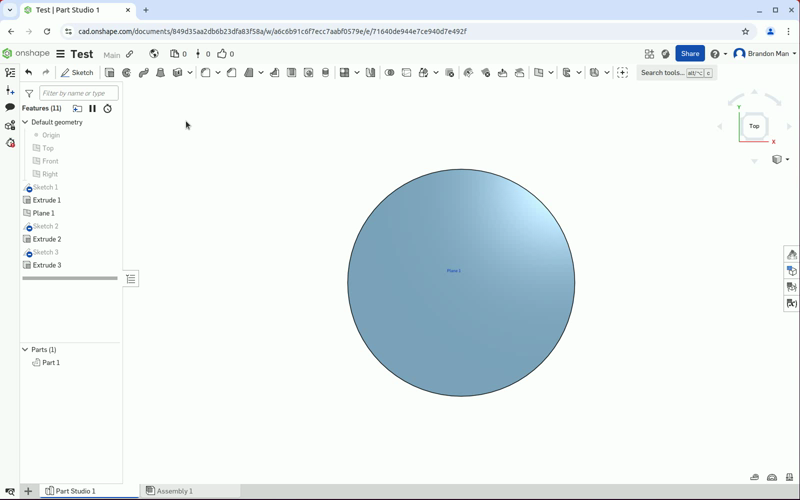
key(shift+h)
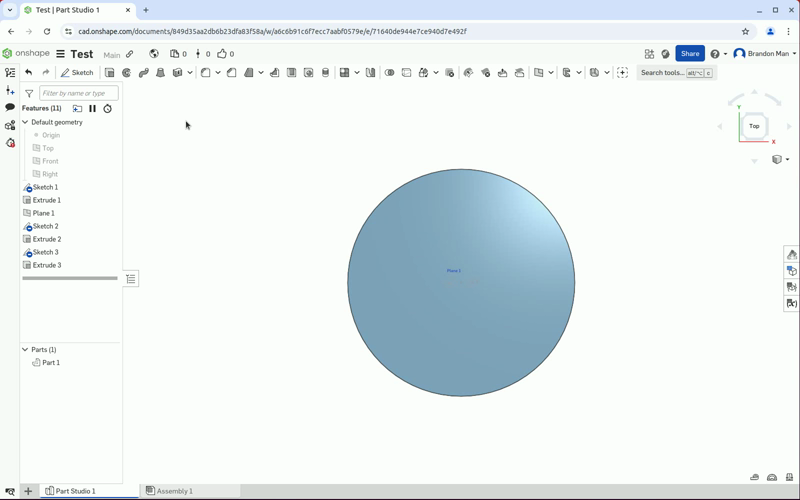
key(shift+7)
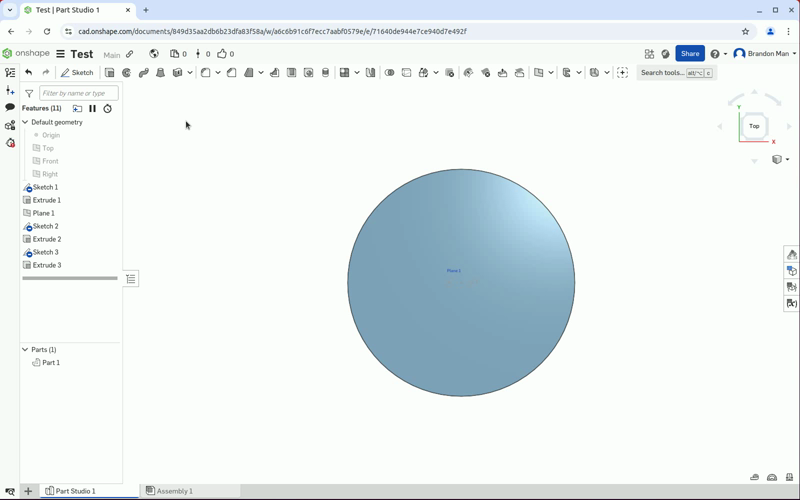
key(up, 3)
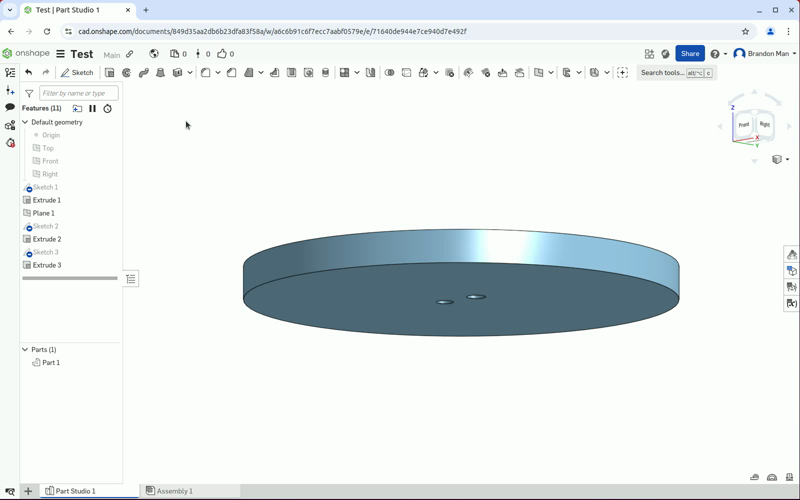
key(left, 3)
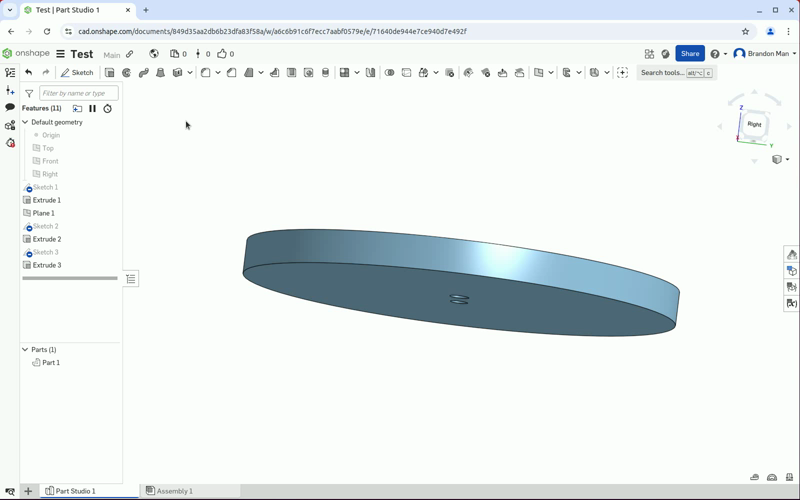
key(right, 3)
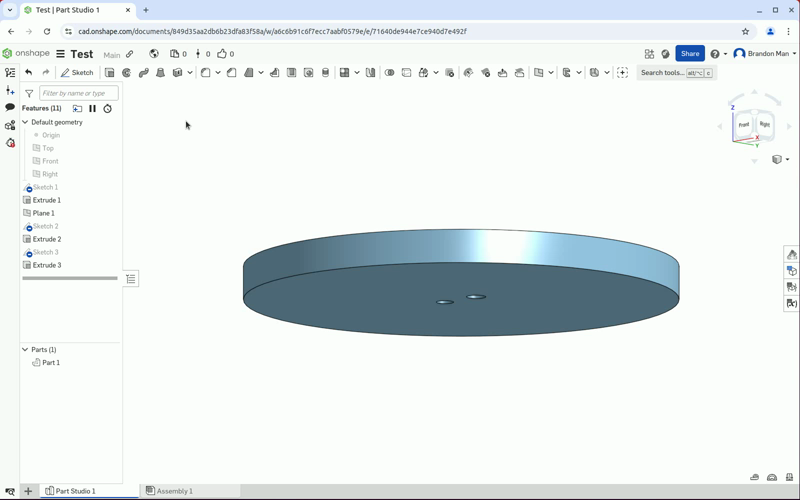
key(down, 3)
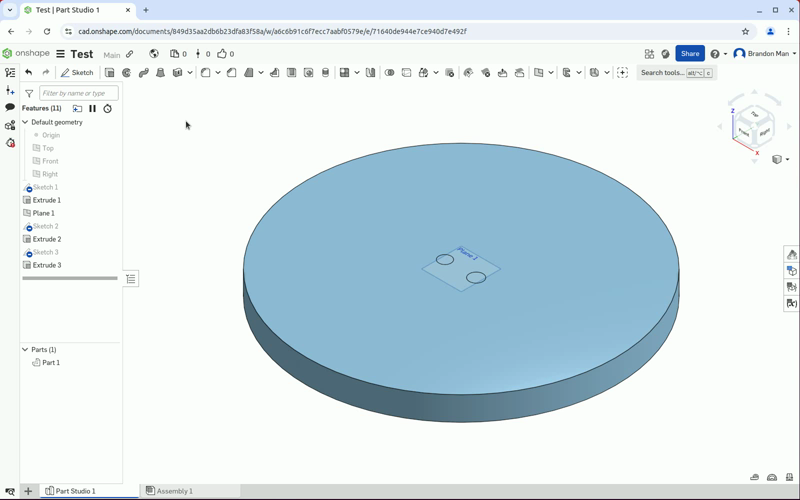
mouse_move(73, 189)
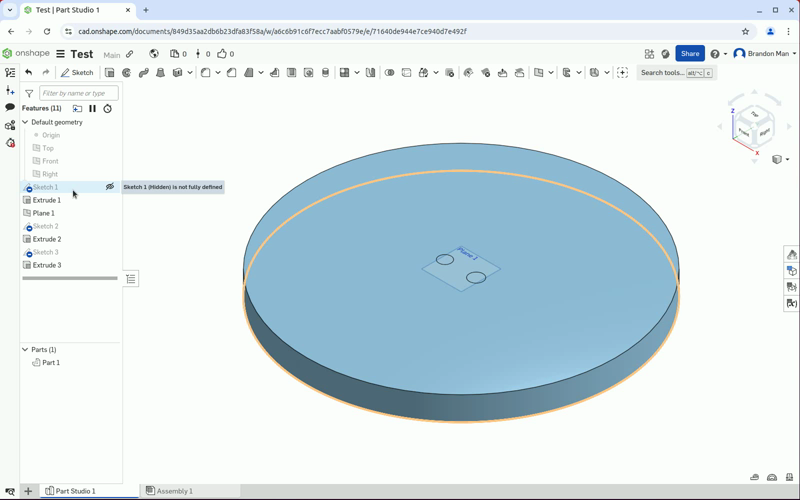
click(73, 189)